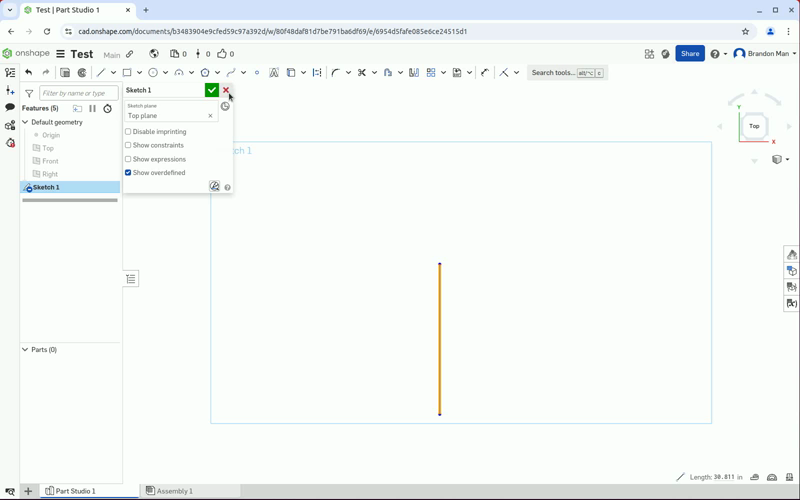
key(shift+h)
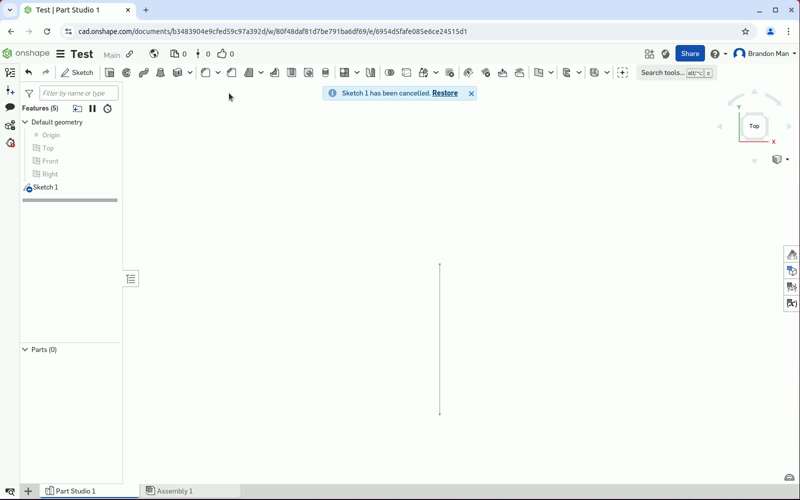
key(shift+s)
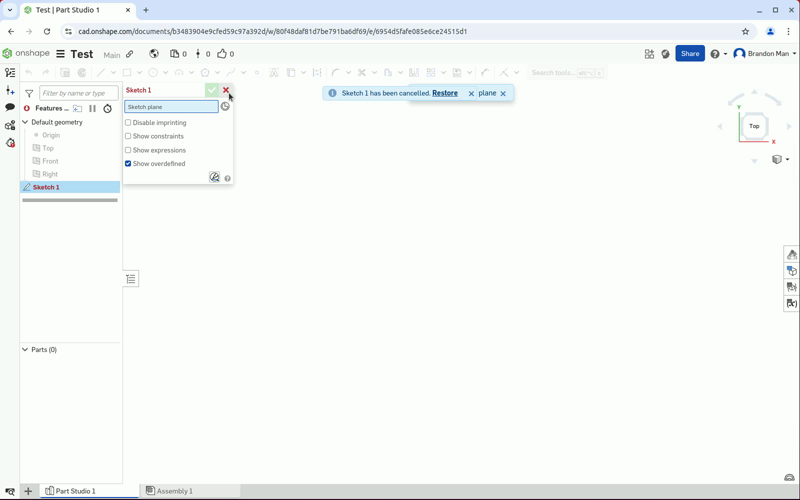
mouse_move(73, 150)
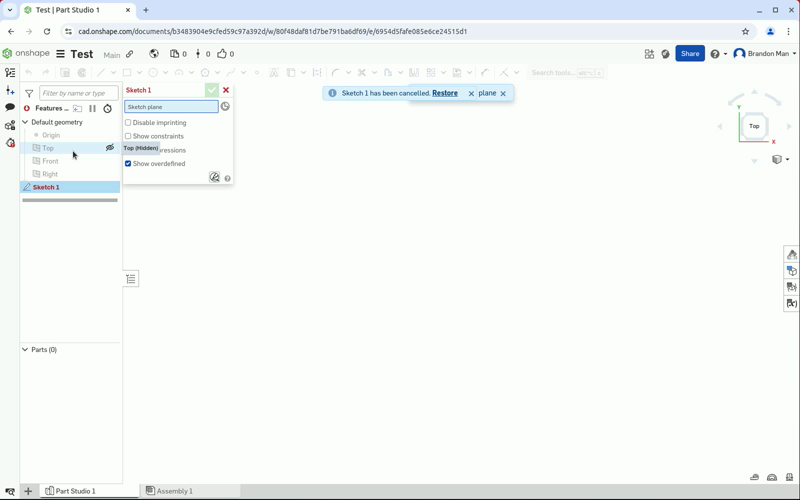
click(73, 150)
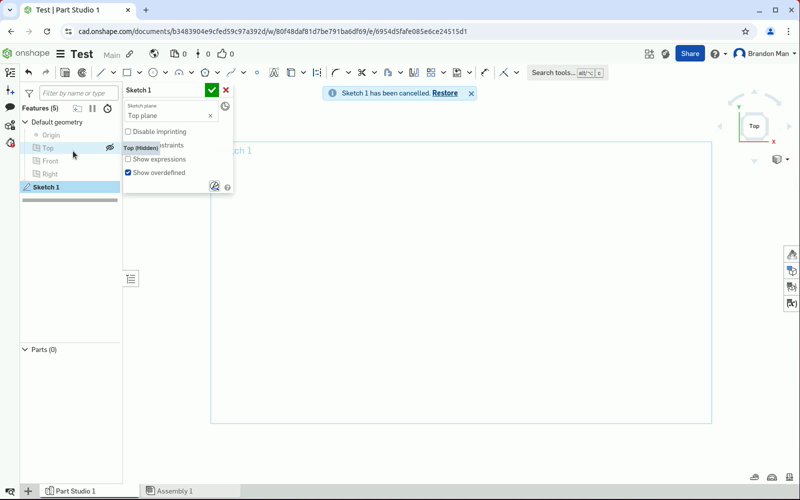
mouse_move(73, 352)
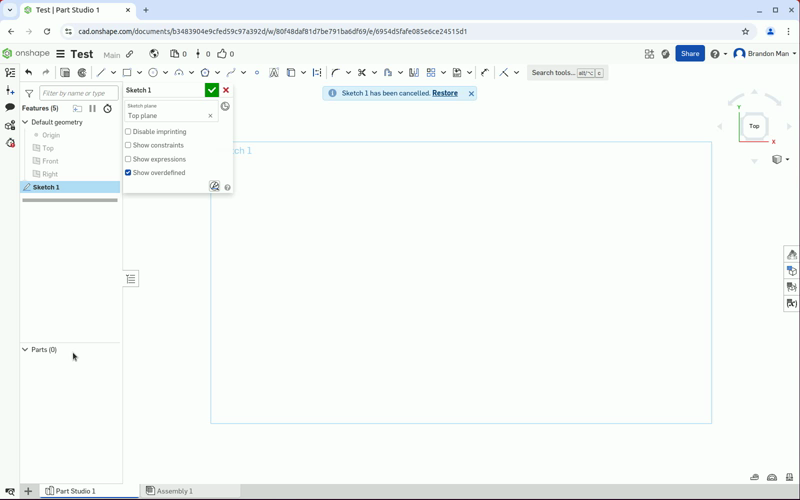
key(y)
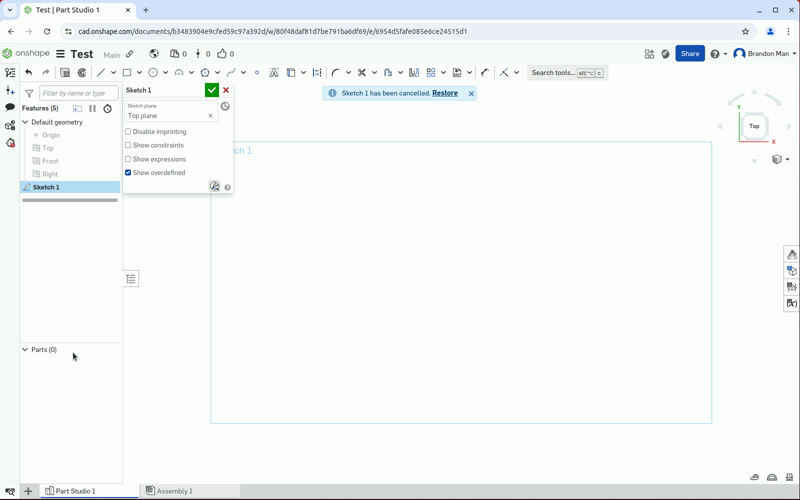
key(c)
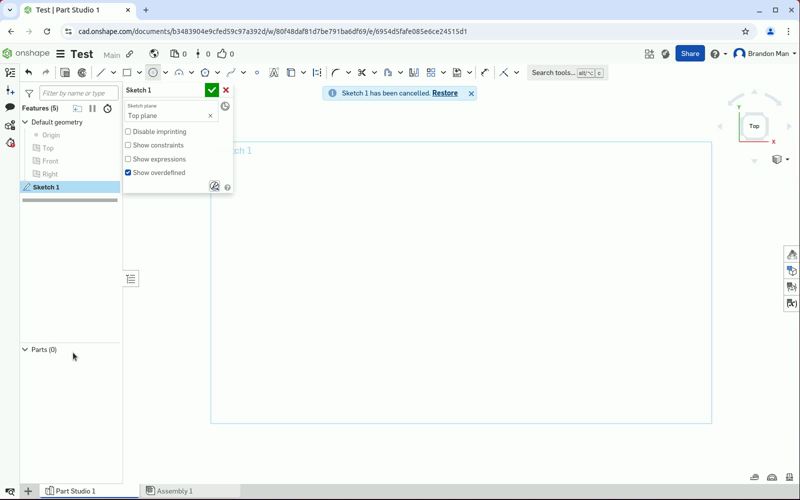
key_down(shift)
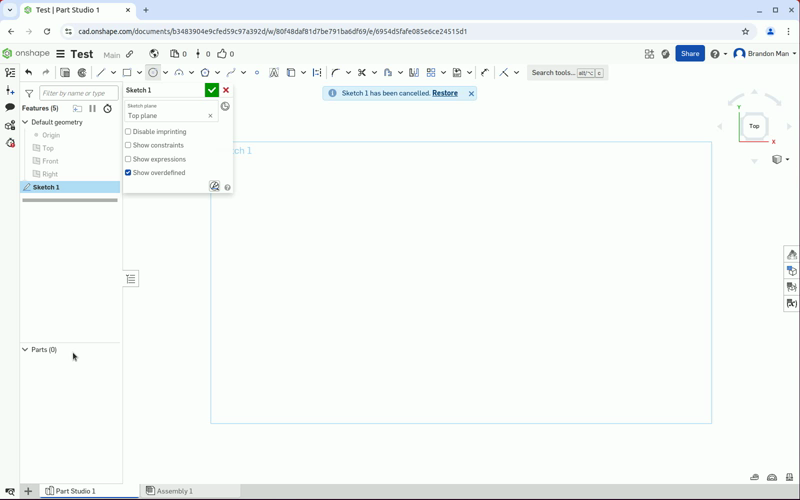
mouse_move(461, 282)
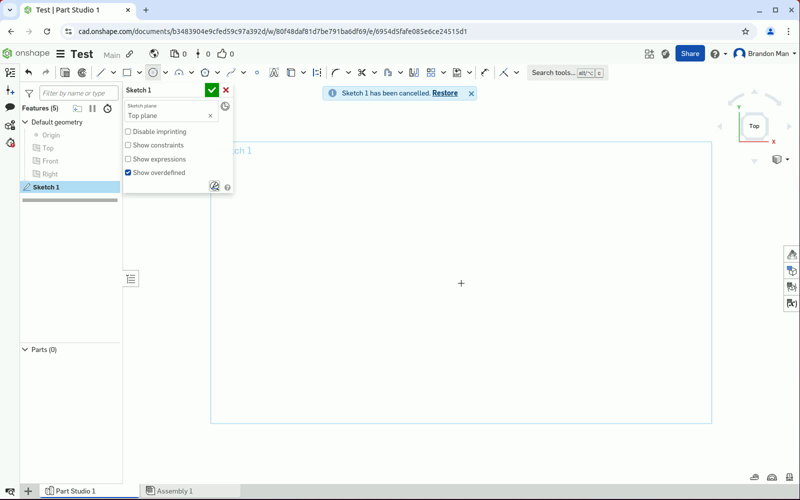
click(461, 282)
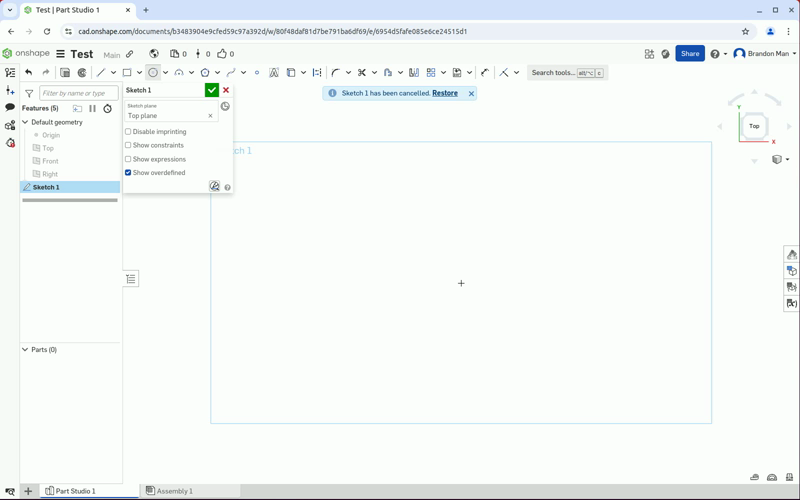
key_up(shift)
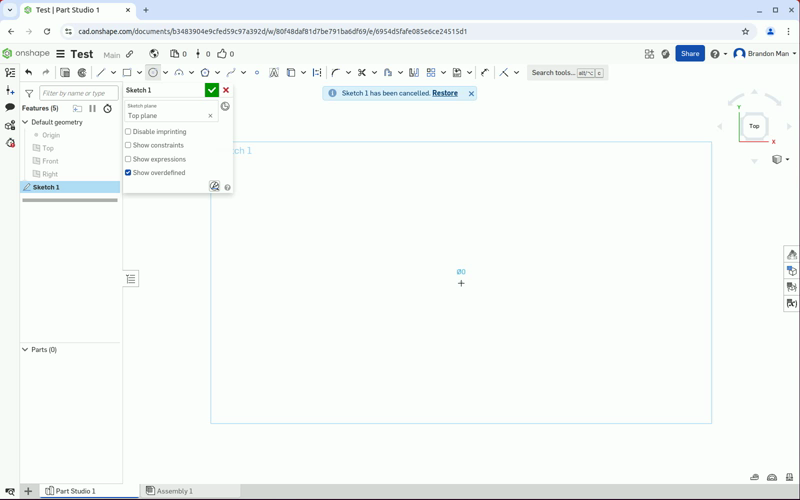
mouse_move(555, 282)
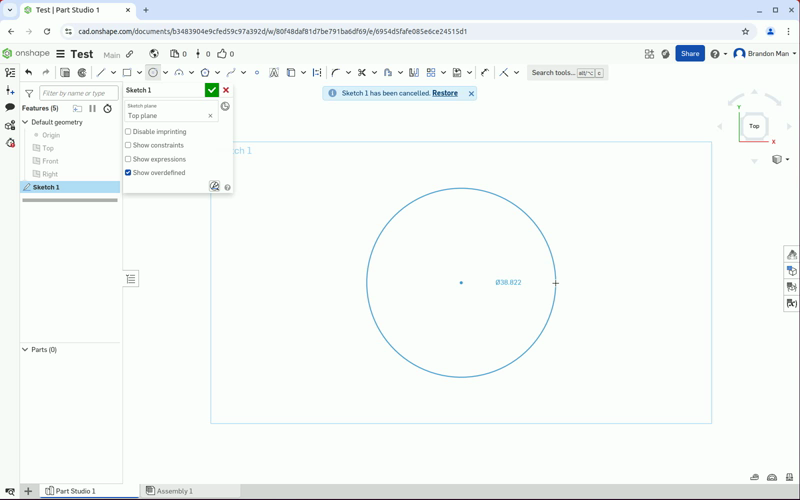
click(555, 282)
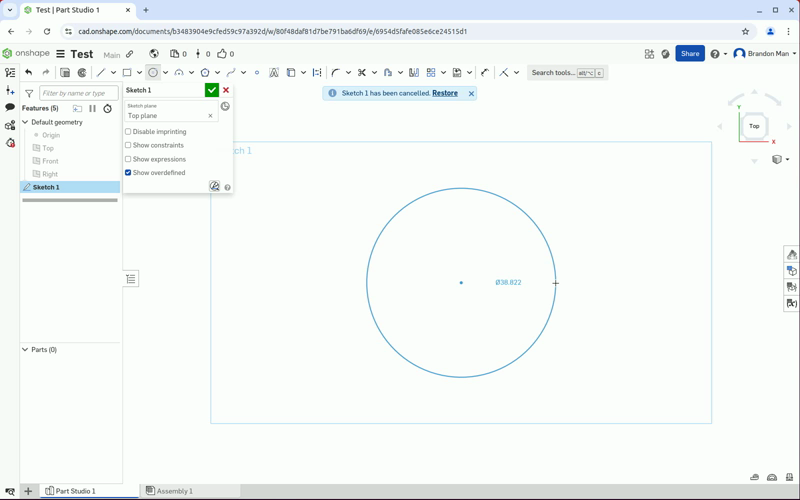
key(esc)
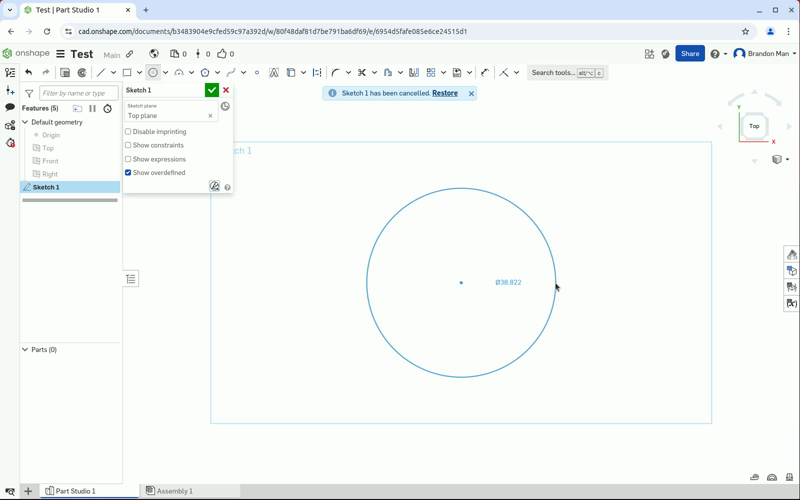
mouse_move(428, 220)
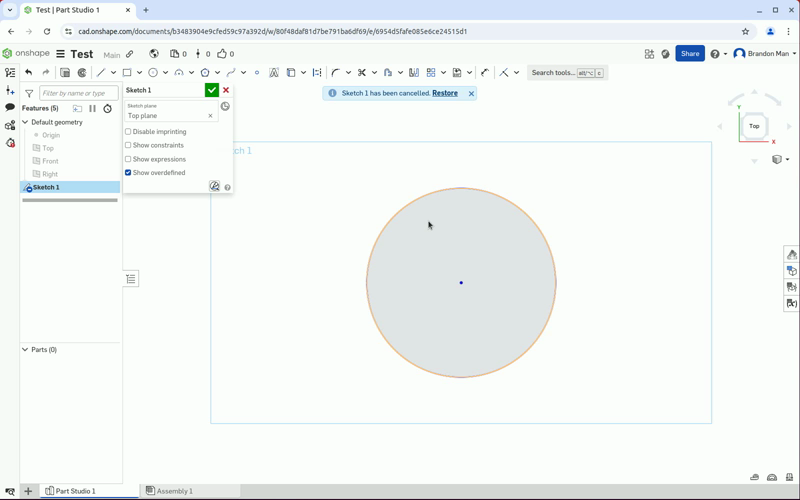
click(428, 220)
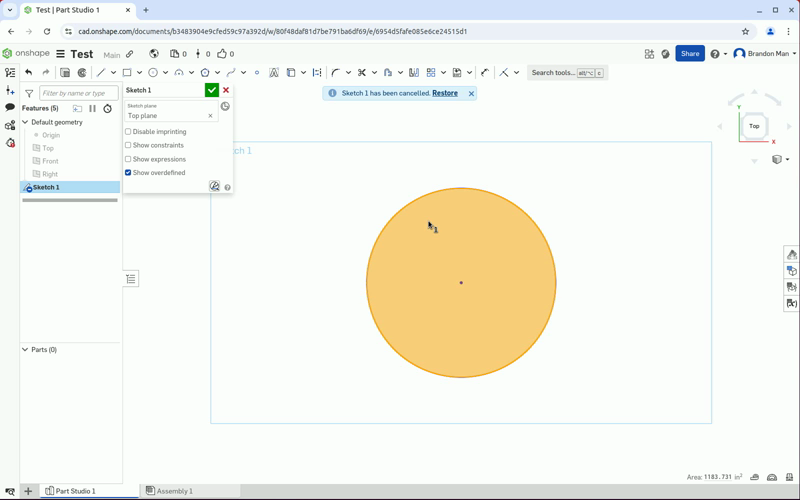
mouse_move(73, 352)
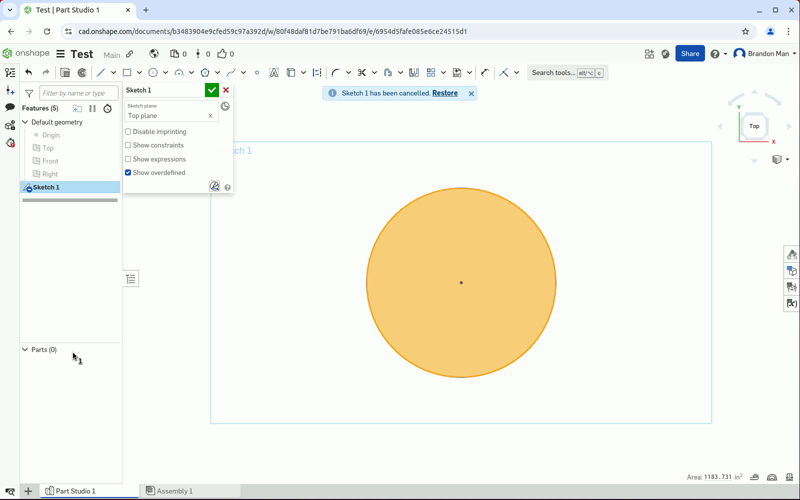
key(shift+y)
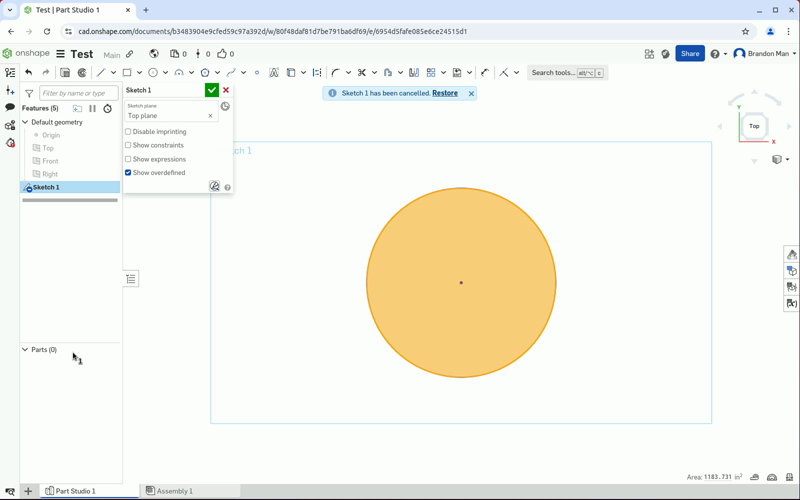
key(shift+e)
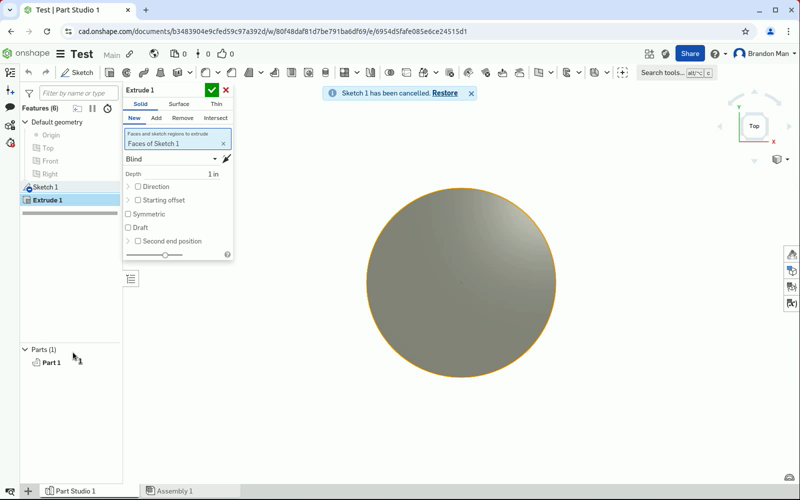
mouse_move(143, 106)
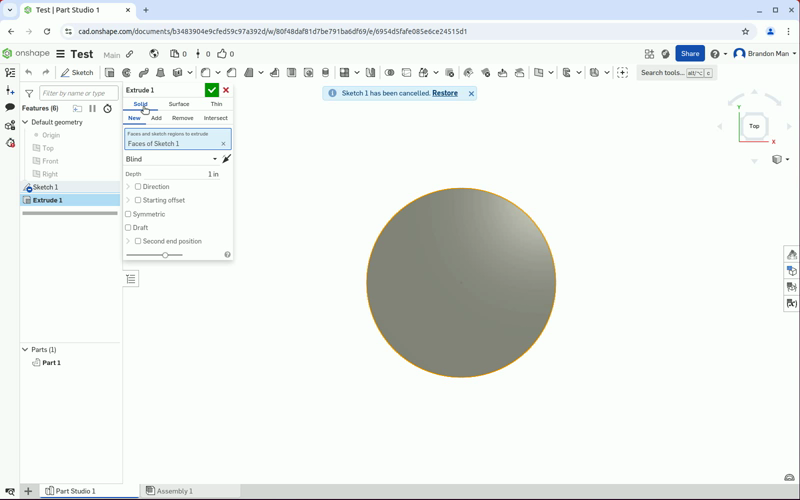
click(143, 106)
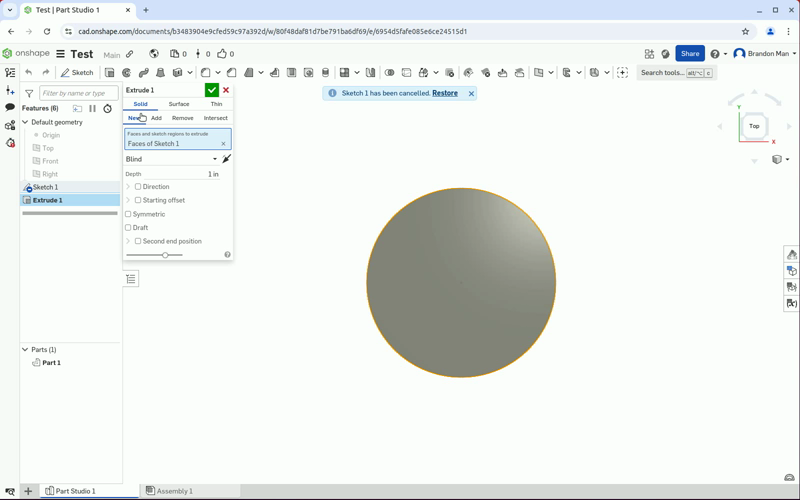
mouse_move(137, 120)
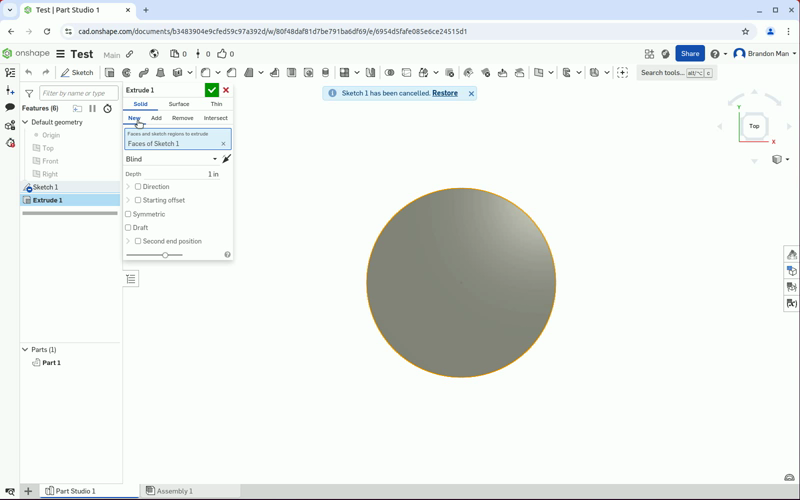
click(137, 120)
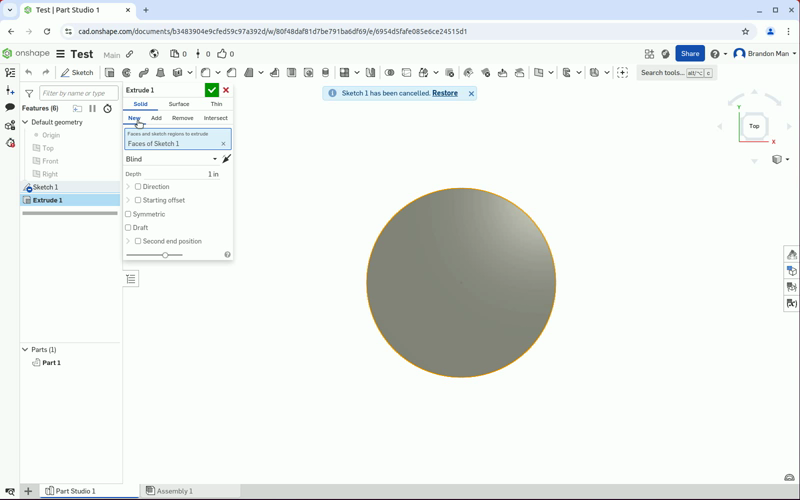
key(tab, 4)
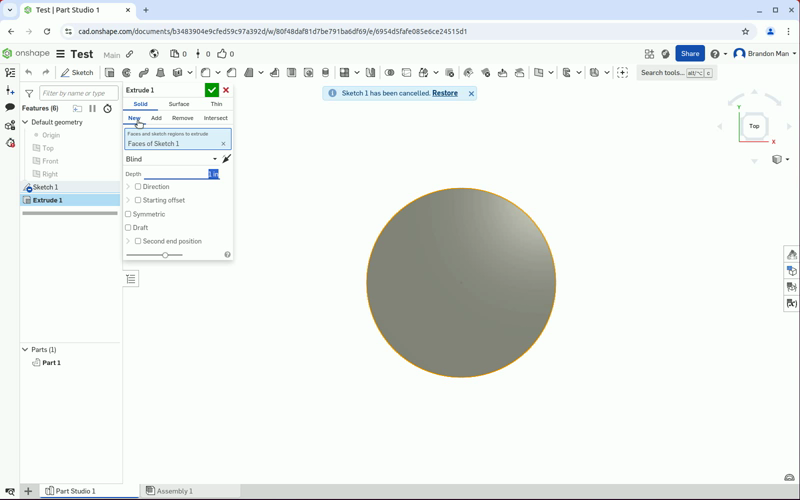
text(11.554)
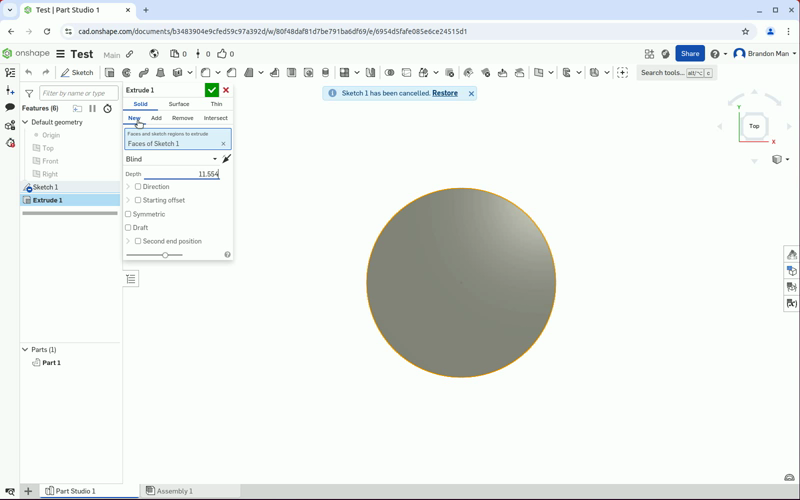
key(enter)
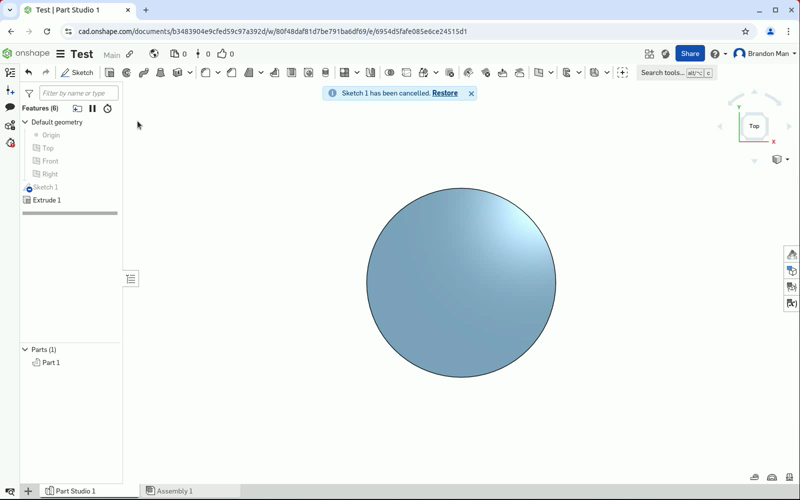
key(shift+h)
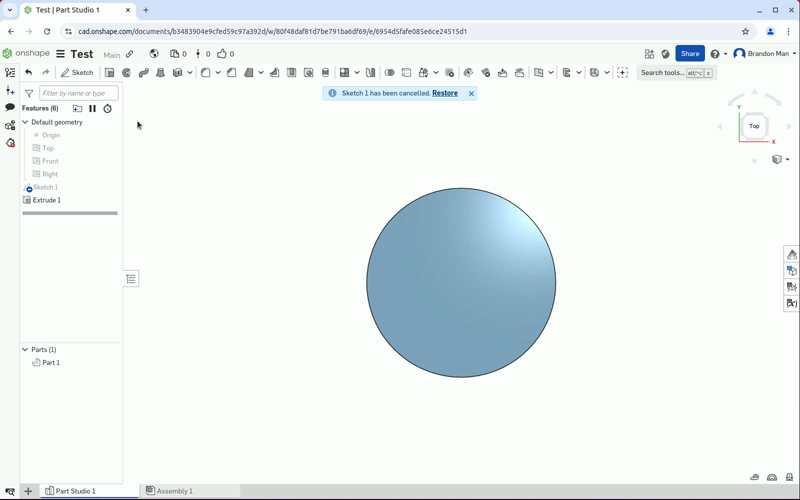
key(shift+h)
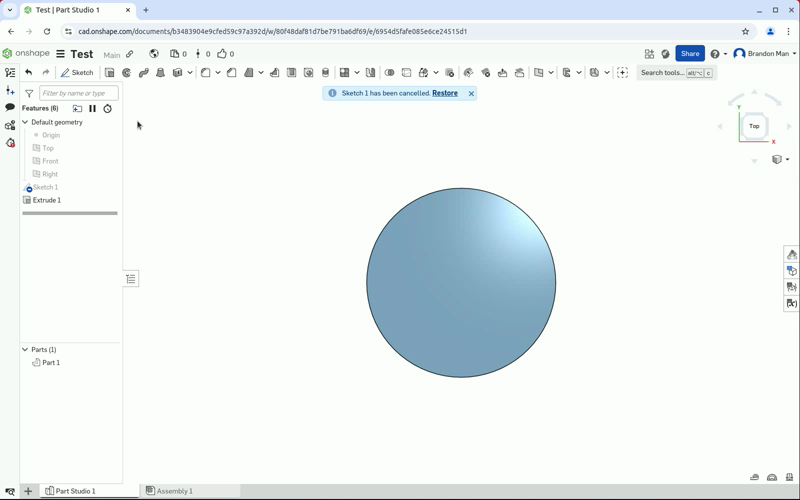
mouse_move(73, 189)
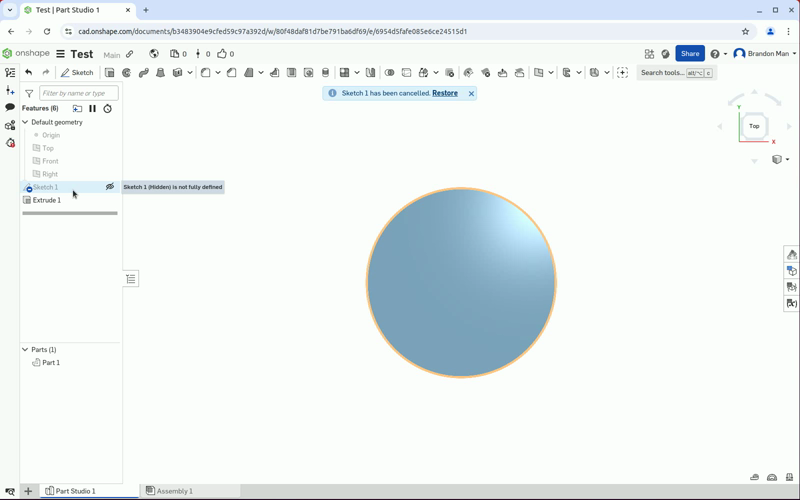
click(73, 189)
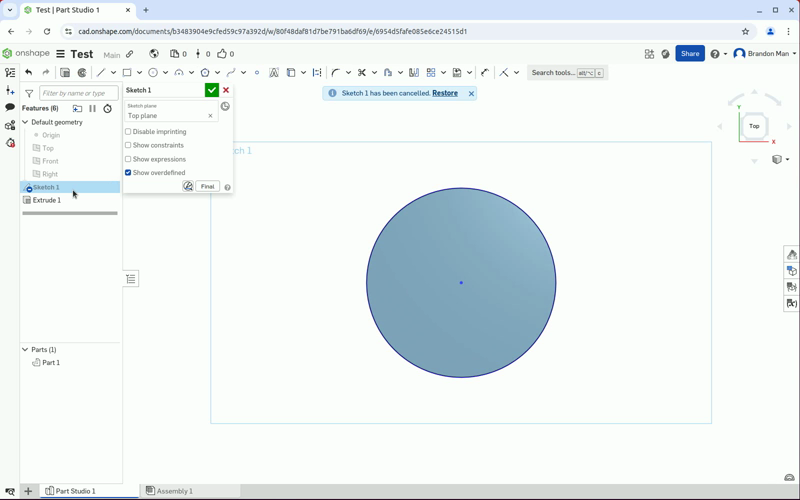
mouse_move(229, 92)
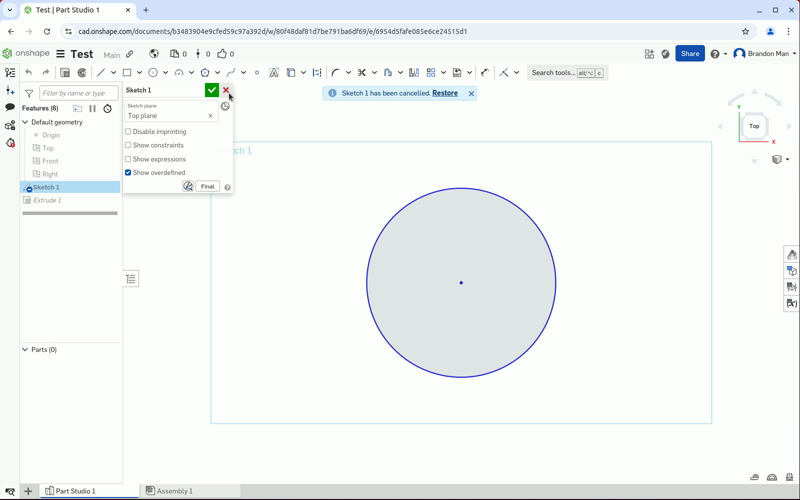
click(229, 92)
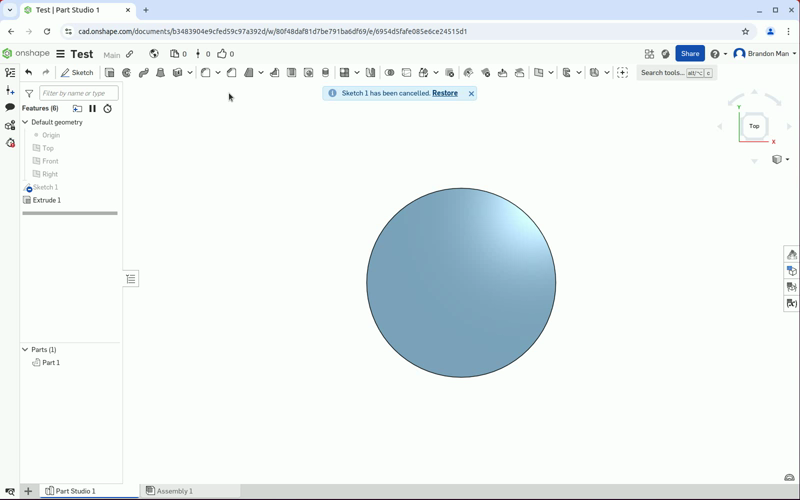
mouse_move(73, 352)
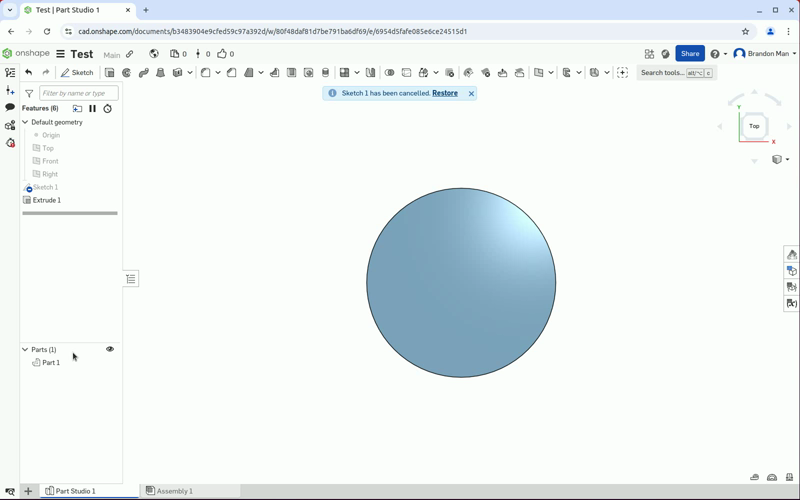
key(y)
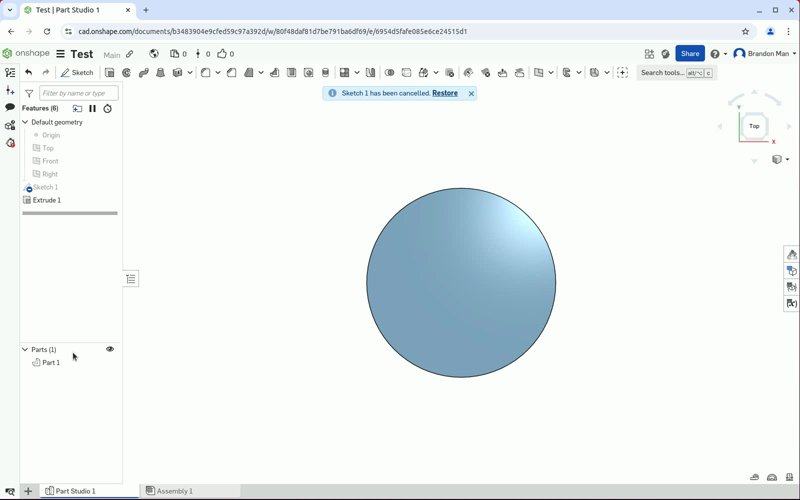
key(shift+p)
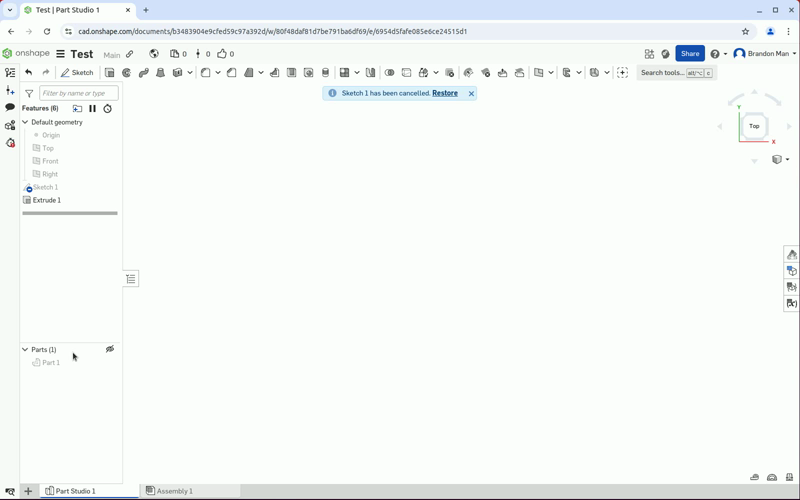
key(space)
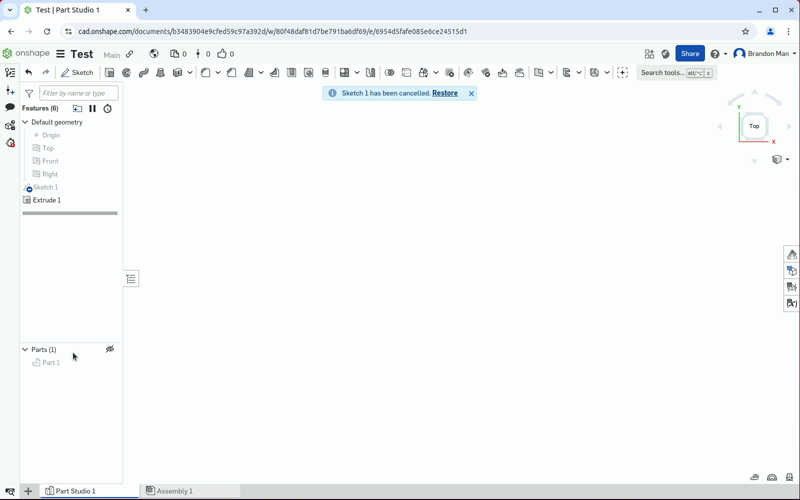
key_down(shift)
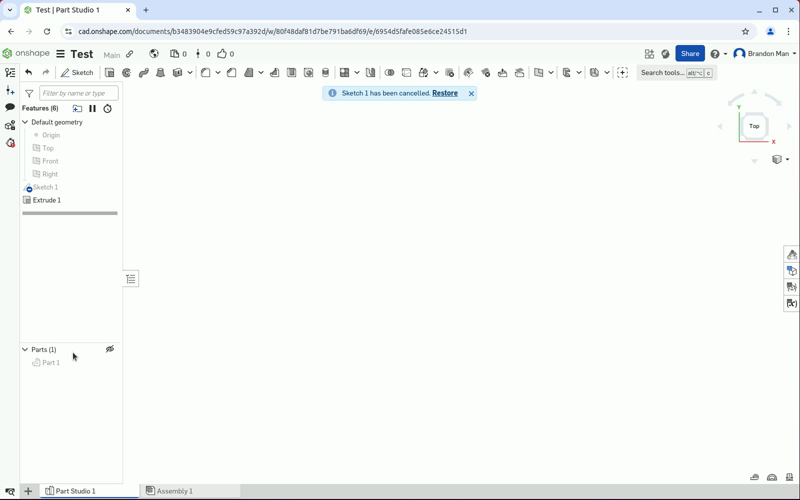
key(up)
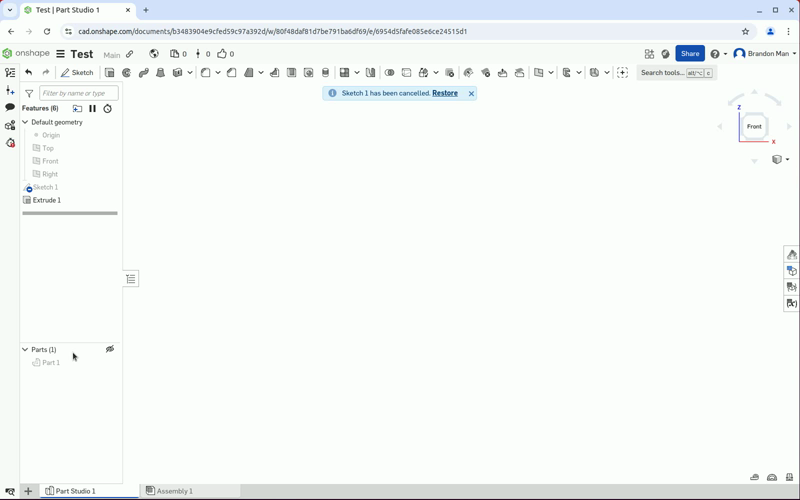
key_up(shift)
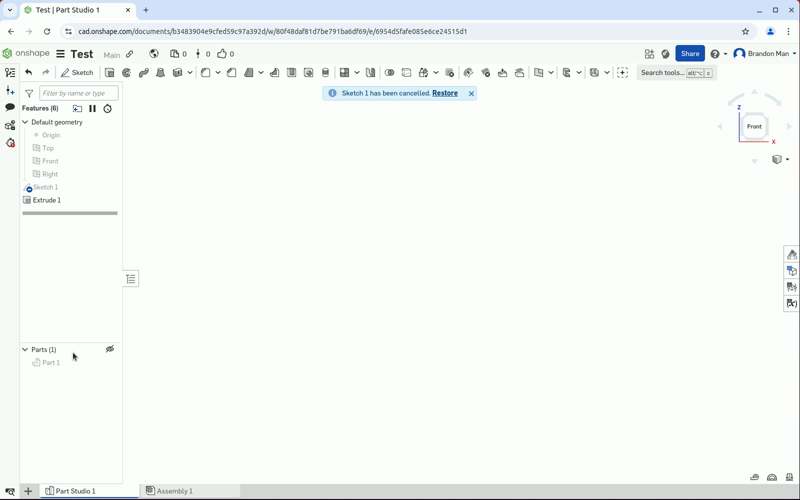
key(space)
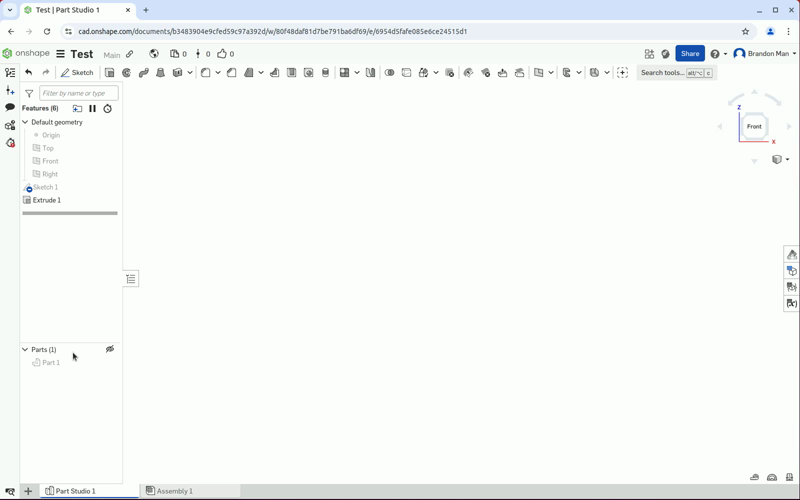
key_down(shift)
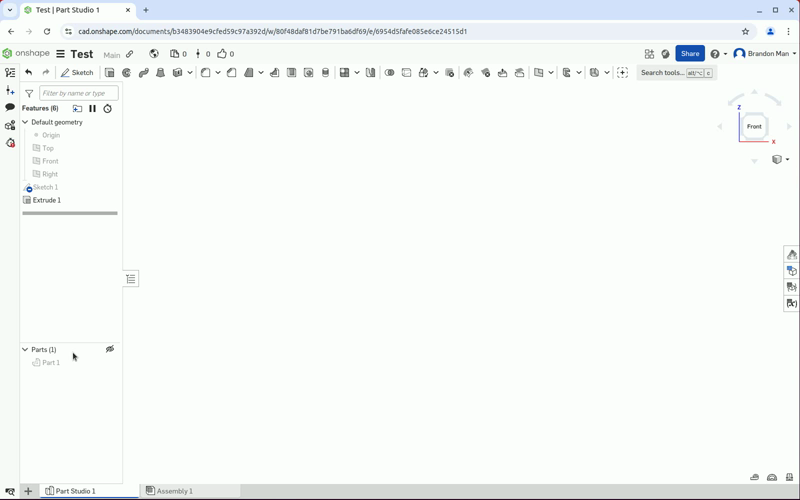
key(left)
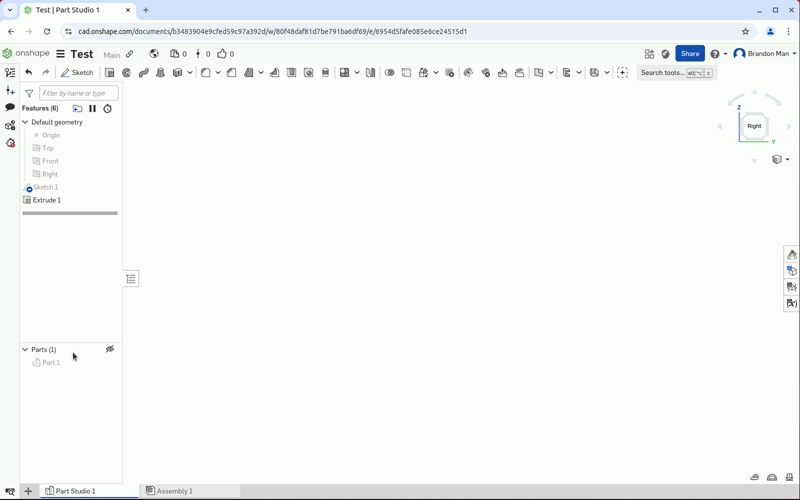
key_up(shift)
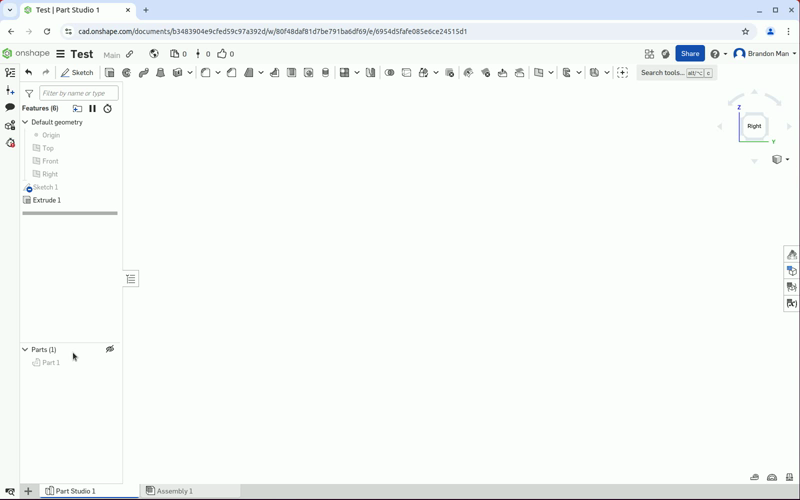
mouse_move(73, 352)
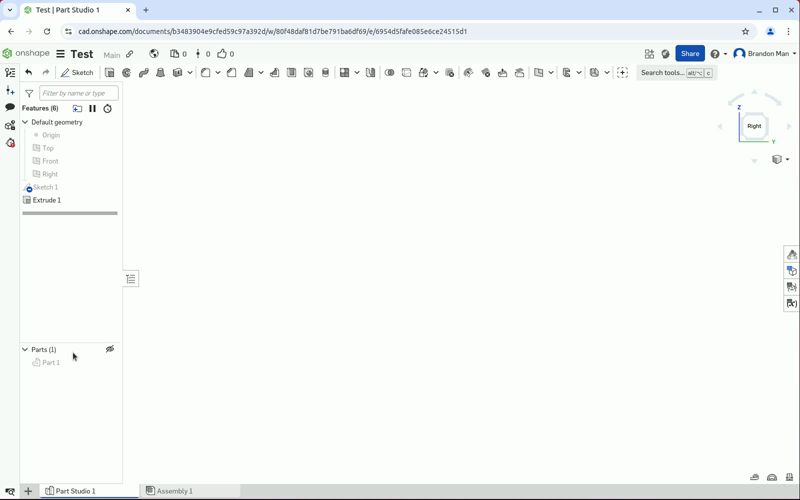
key(shift+y)
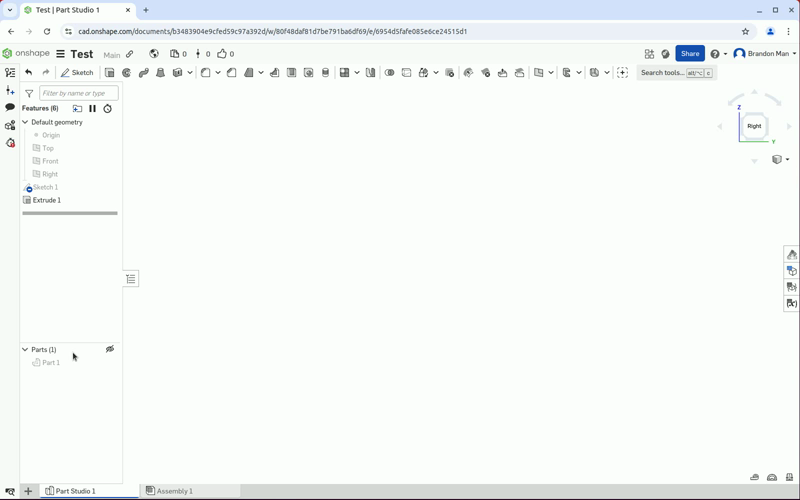
key(shift+s)
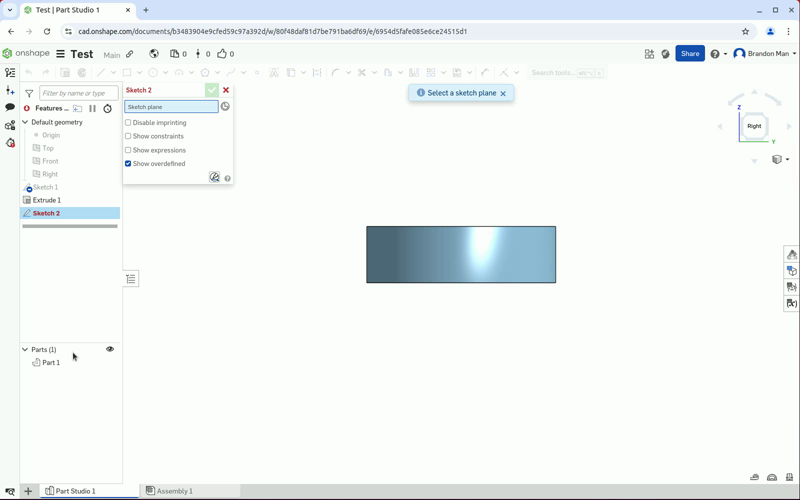
mouse_move(73, 176)
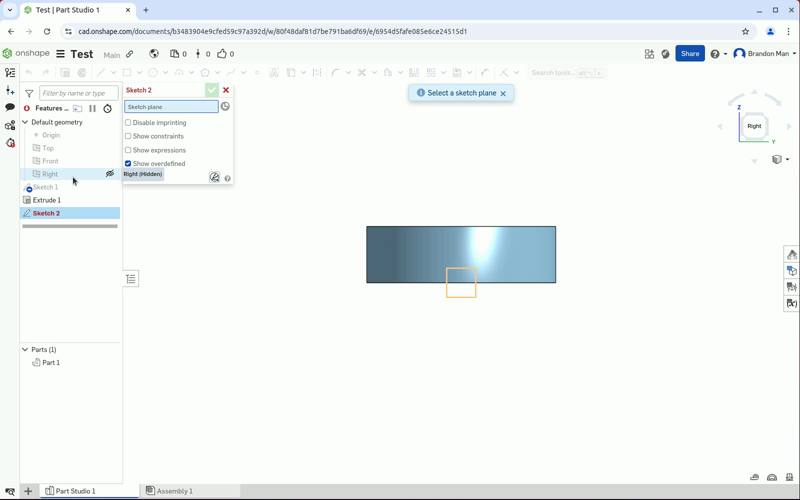
click(73, 176)
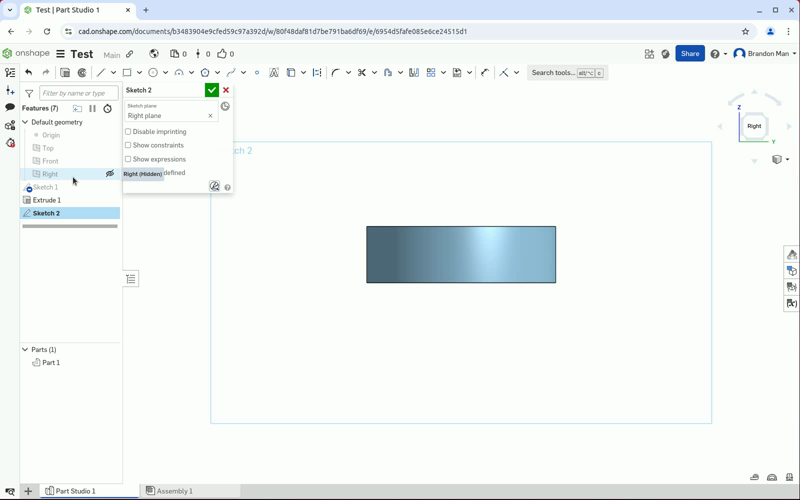
mouse_move(73, 352)
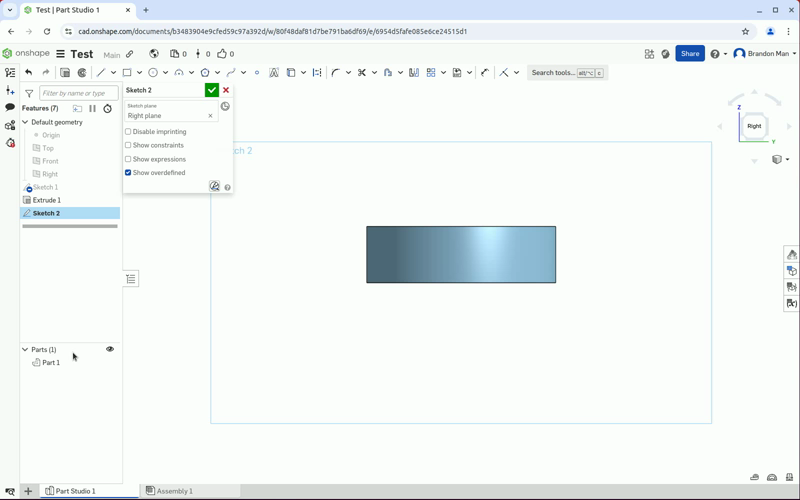
key(y)
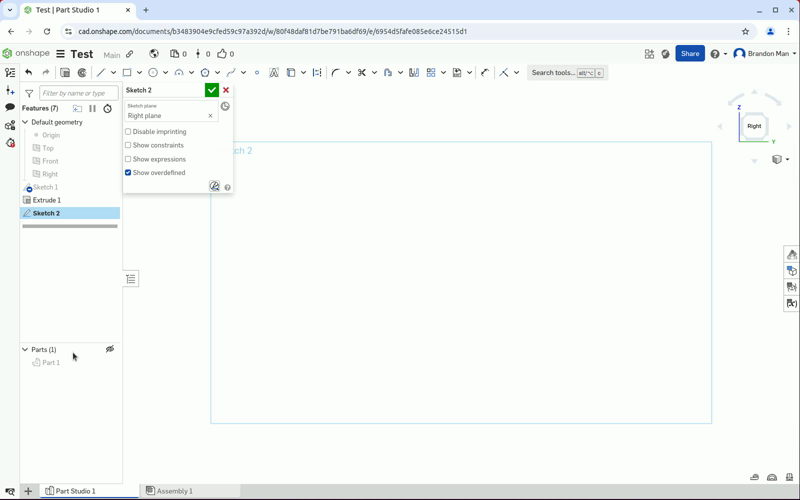
key(c)
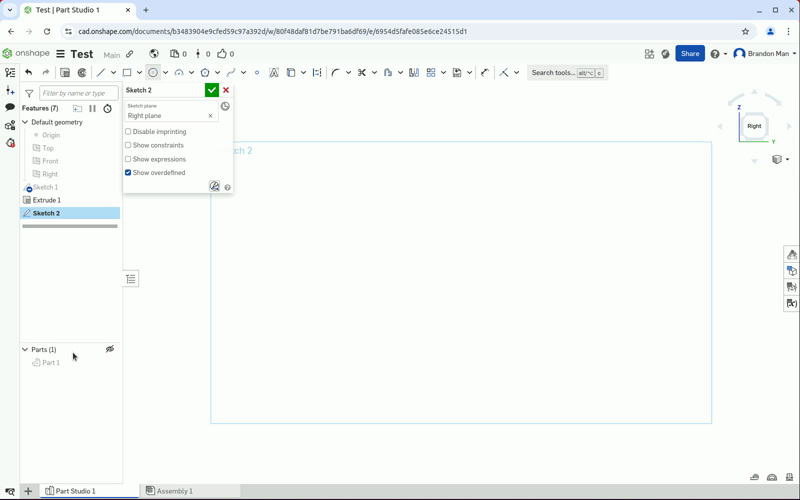
key_down(shift)
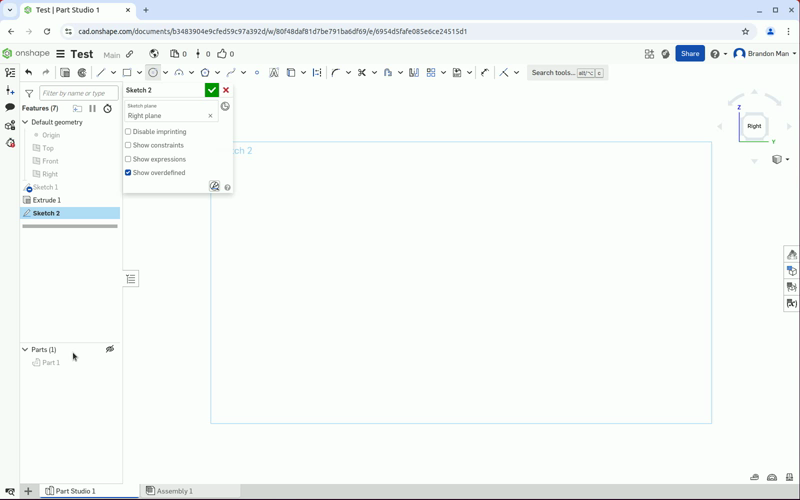
mouse_move(461, 226)
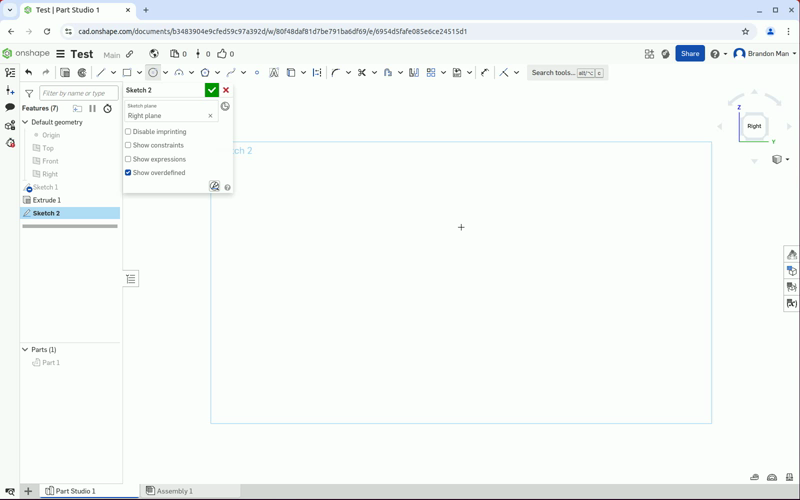
click(461, 226)
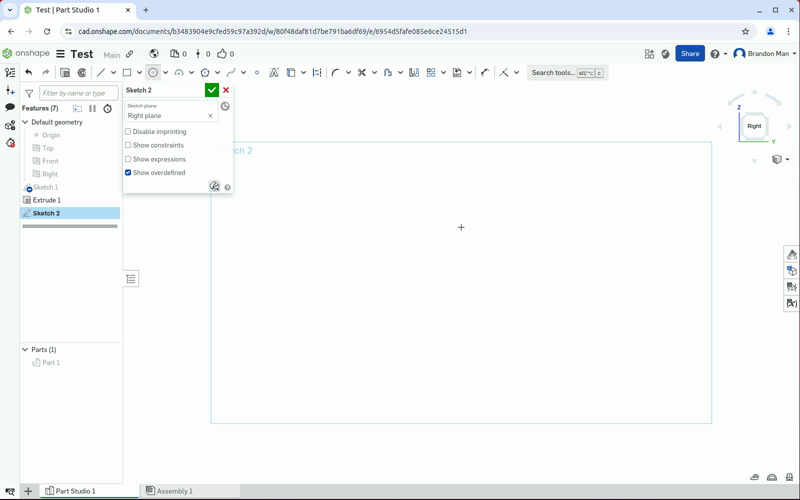
key_up(shift)
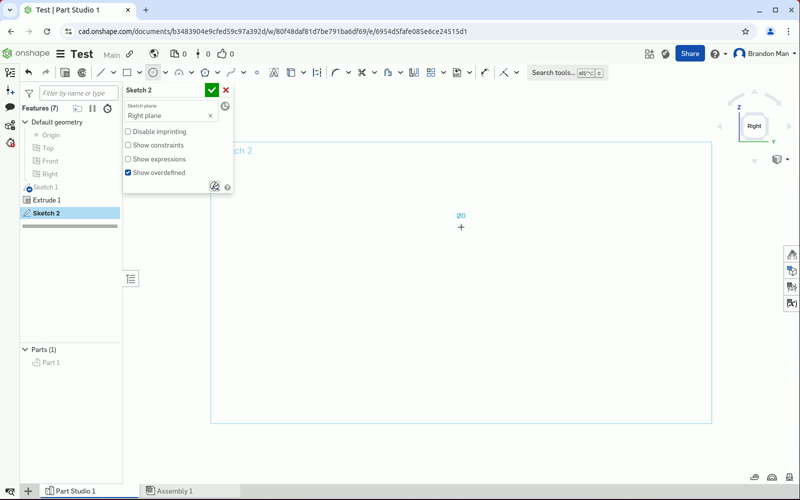
mouse_move(518, 226)
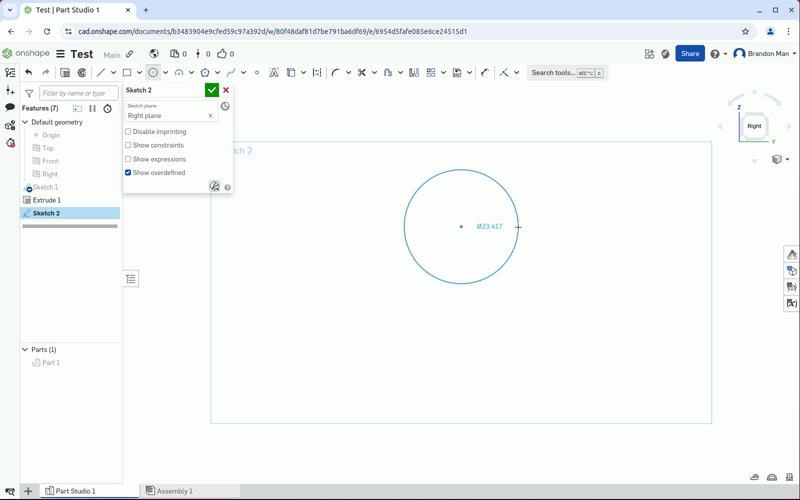
click(518, 226)
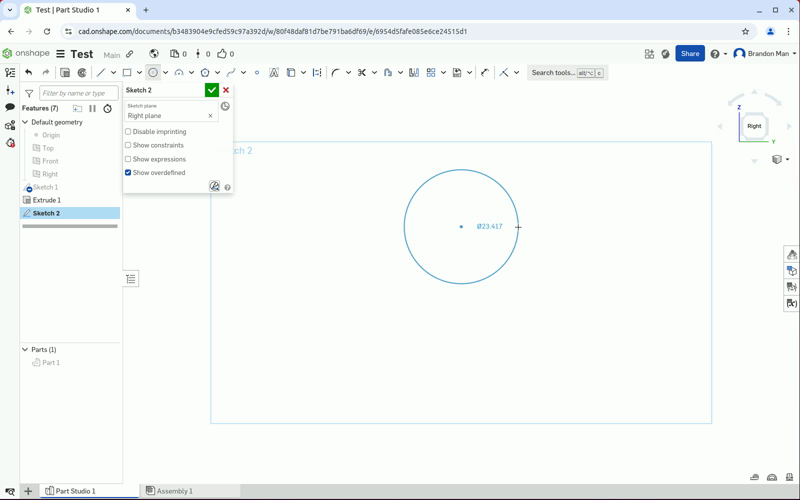
key(esc)
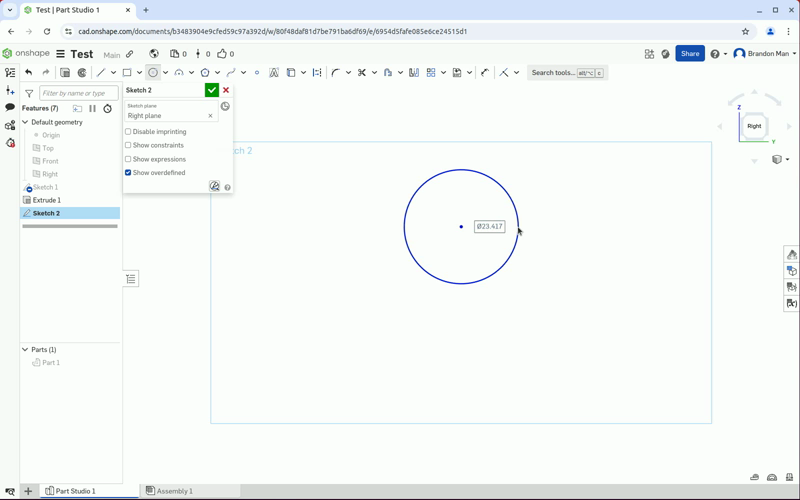
key(c)
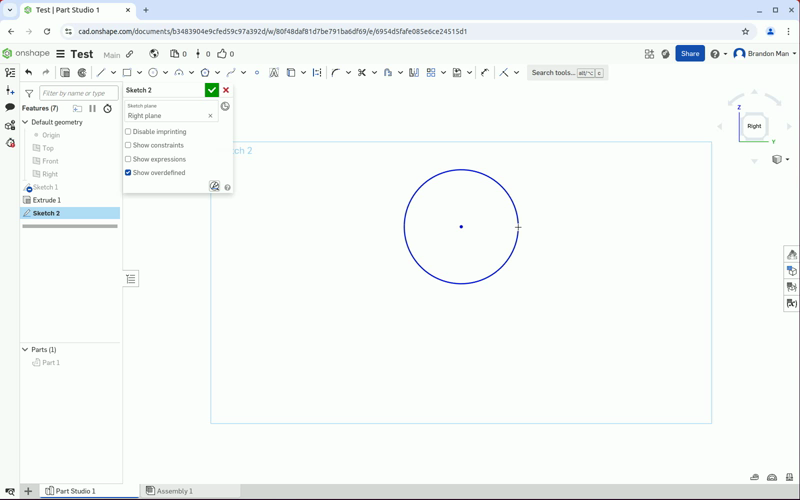
key_down(shift)
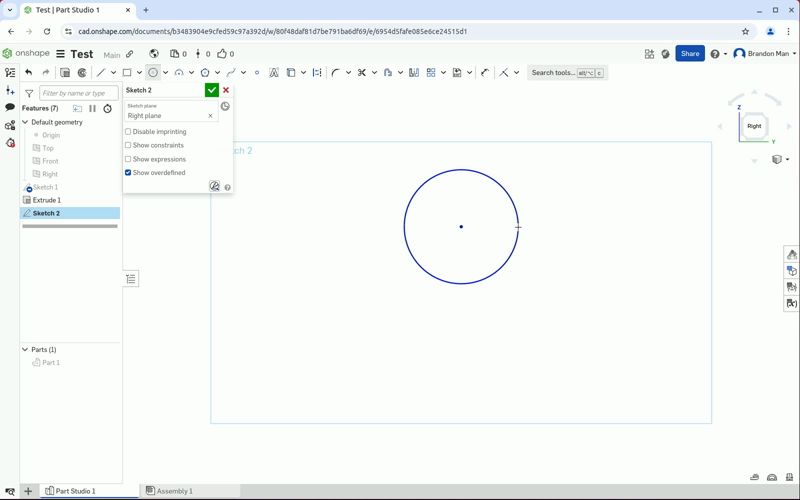
mouse_move(461, 198)
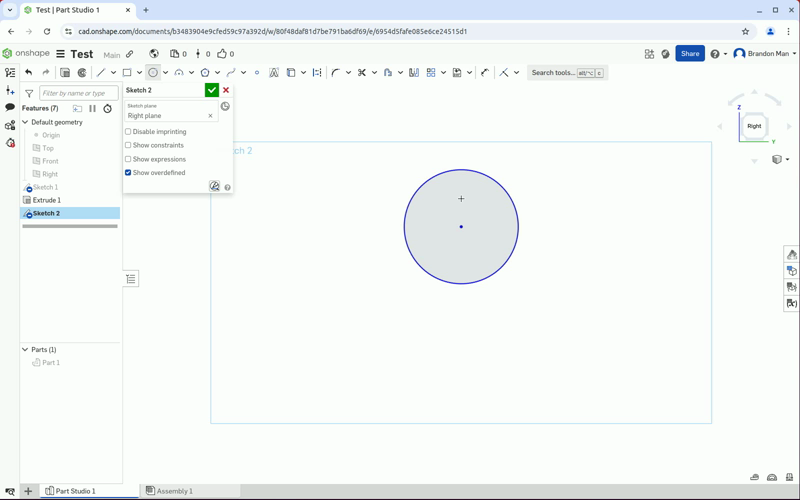
click(461, 198)
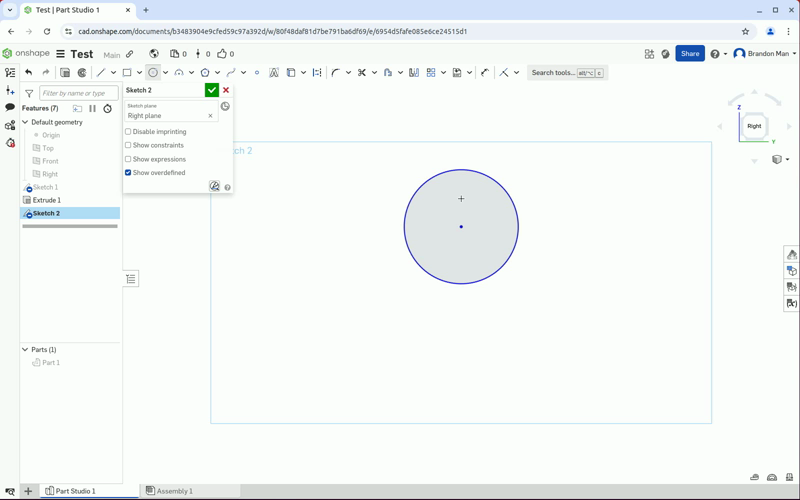
key_up(shift)
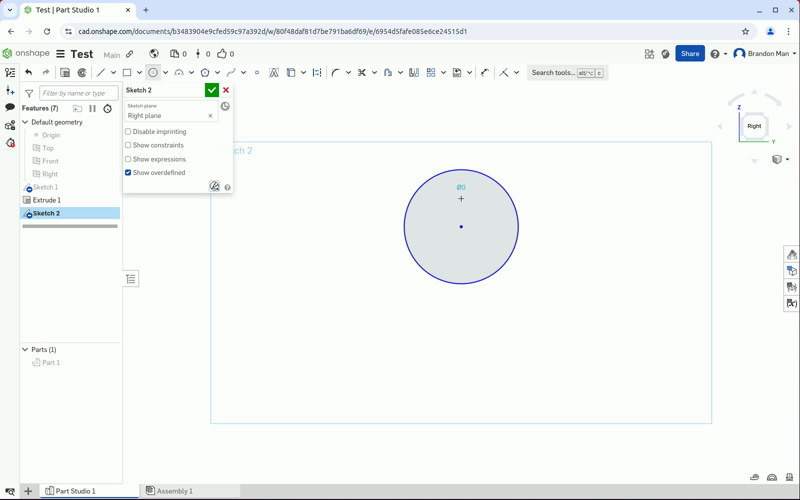
mouse_move(470, 198)
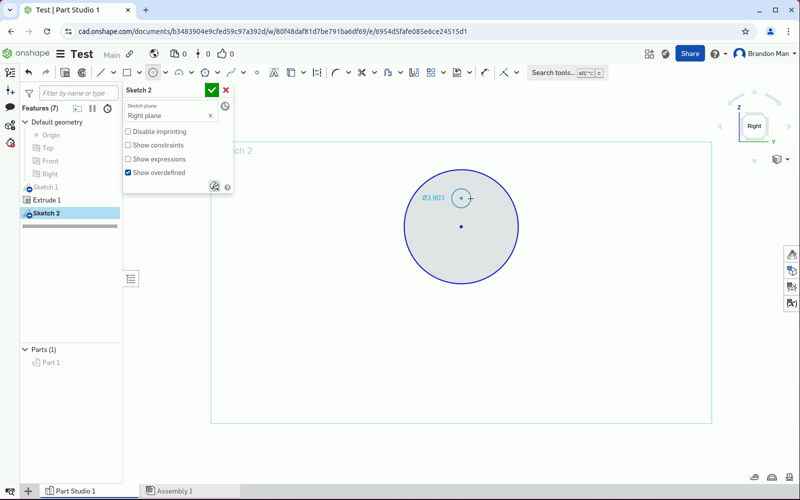
click(470, 198)
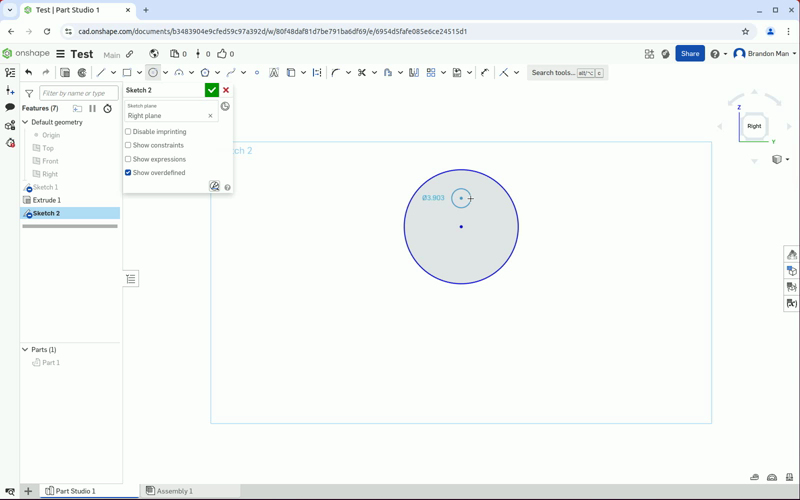
key(esc)
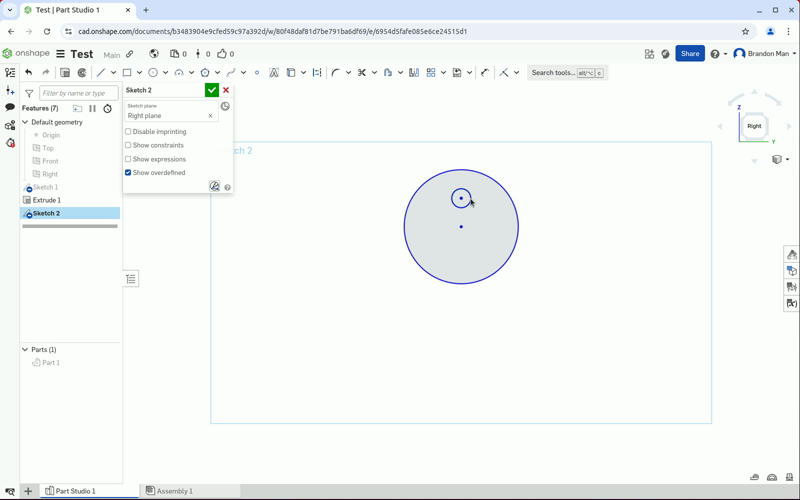
mouse_move(430, 222)
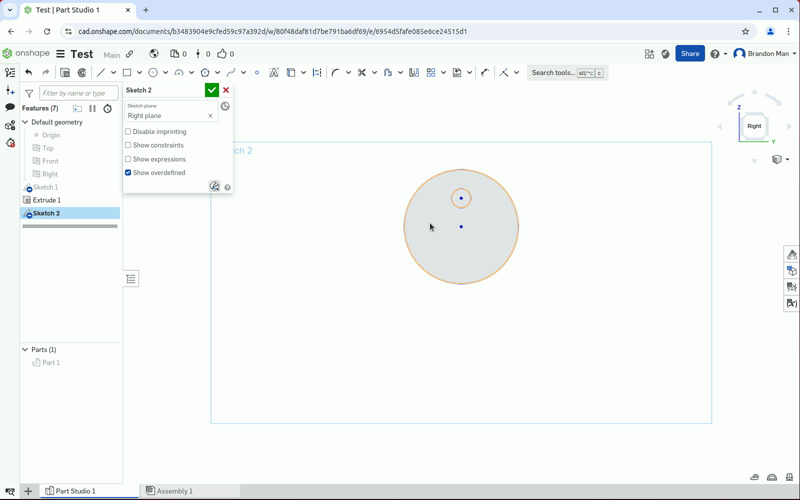
click(430, 222)
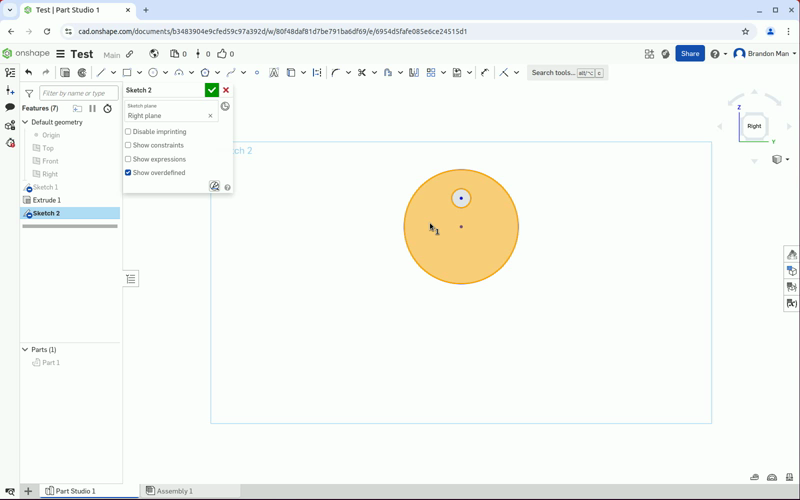
mouse_move(73, 352)
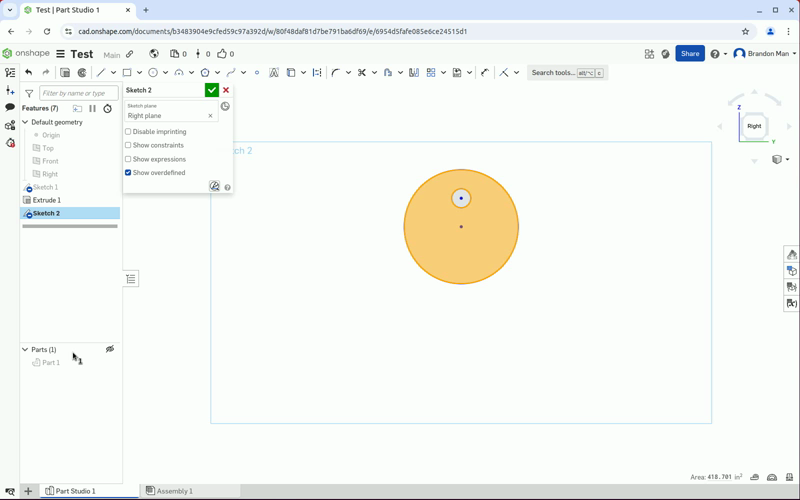
key(shift+y)
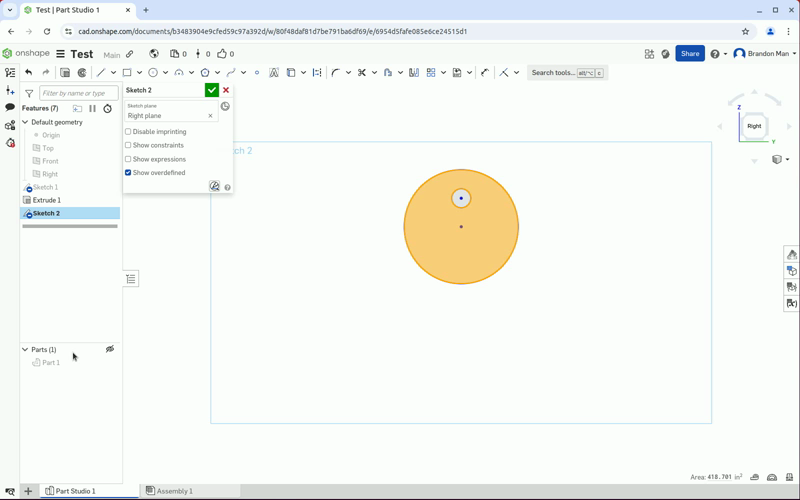
key(shift+e)
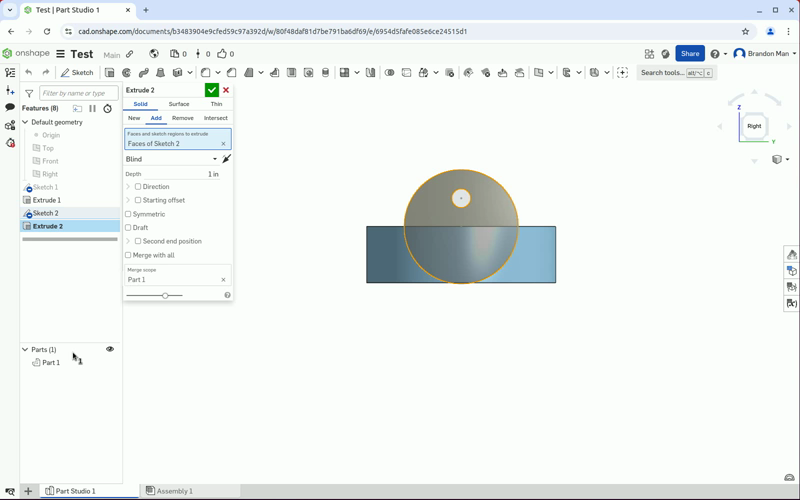
mouse_move(143, 106)
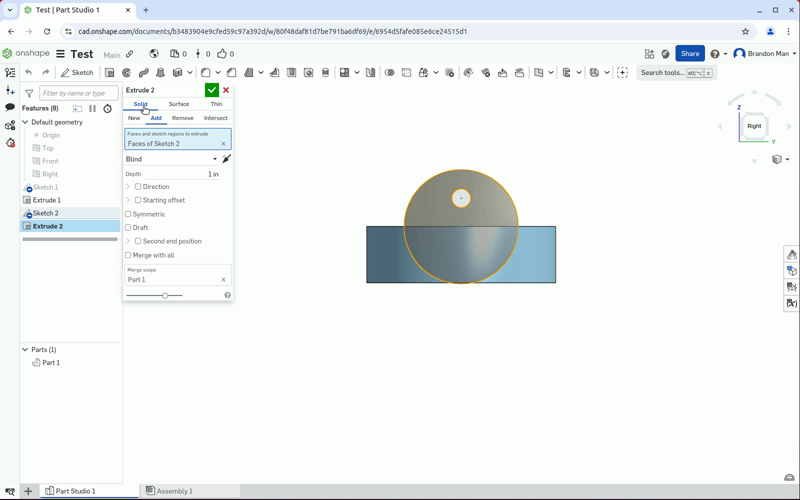
click(143, 106)
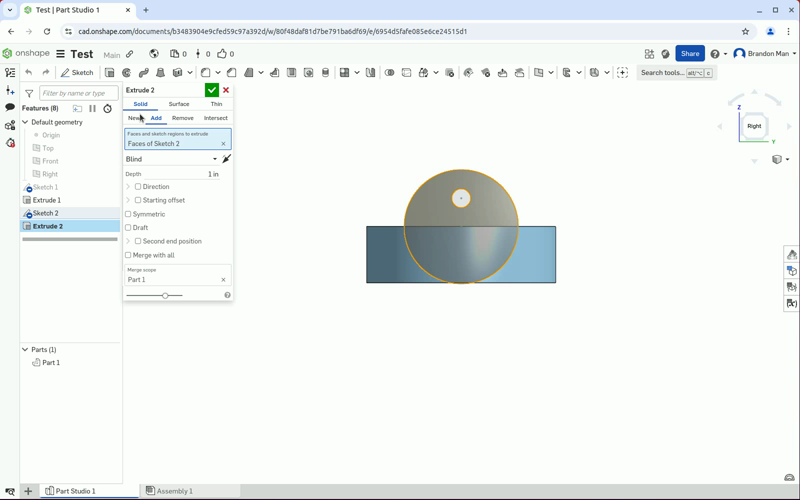
mouse_move(137, 120)
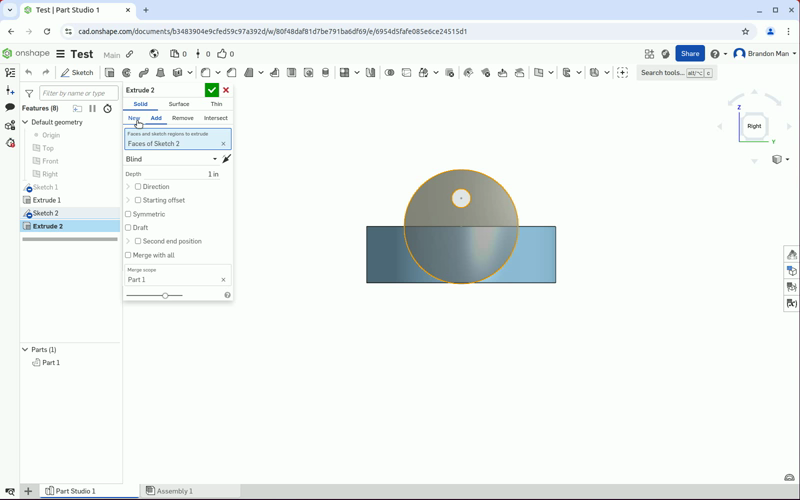
click(137, 120)
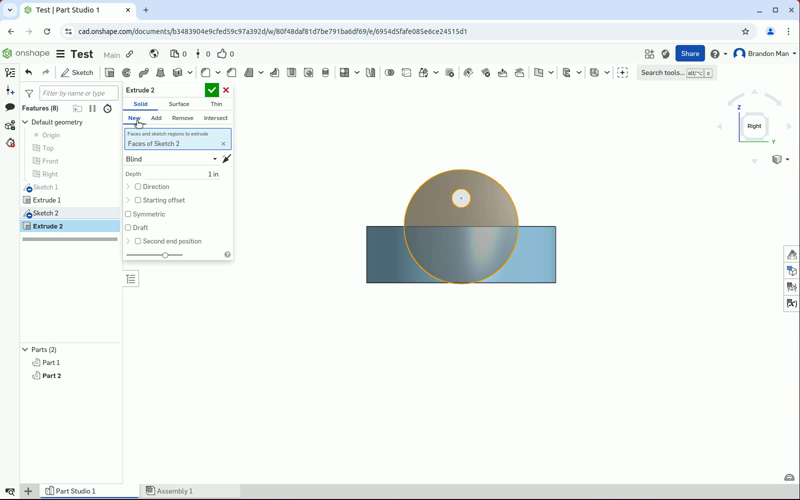
key(tab, 4)
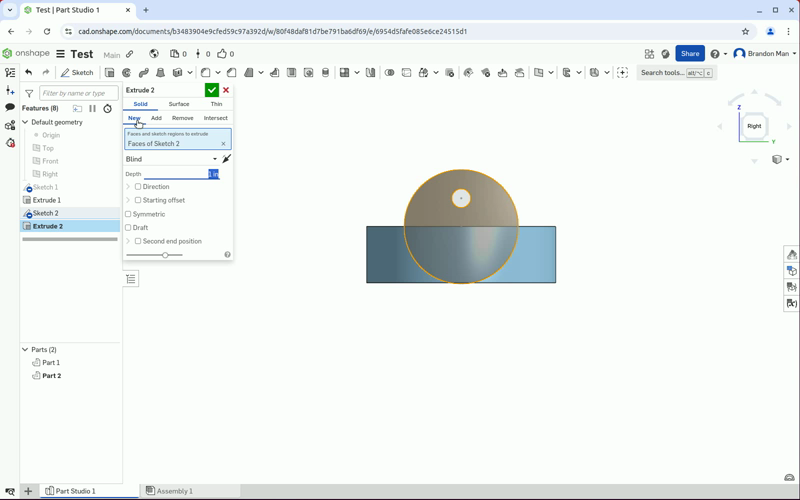
text(9.628)
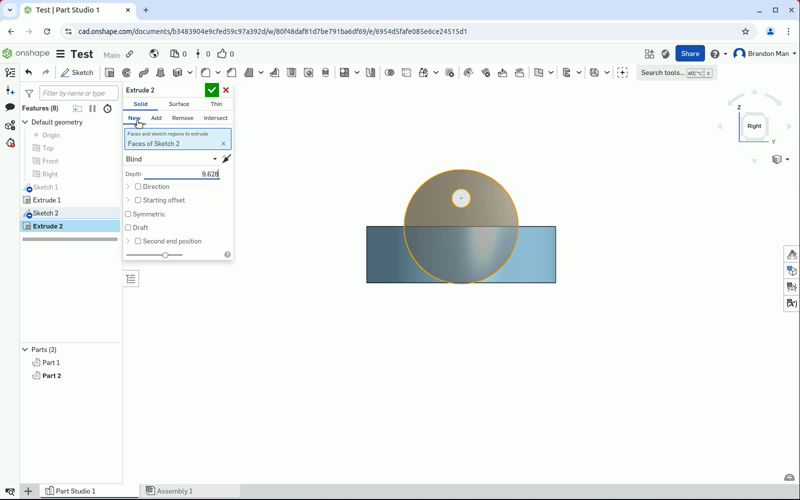
key(tab, 3)
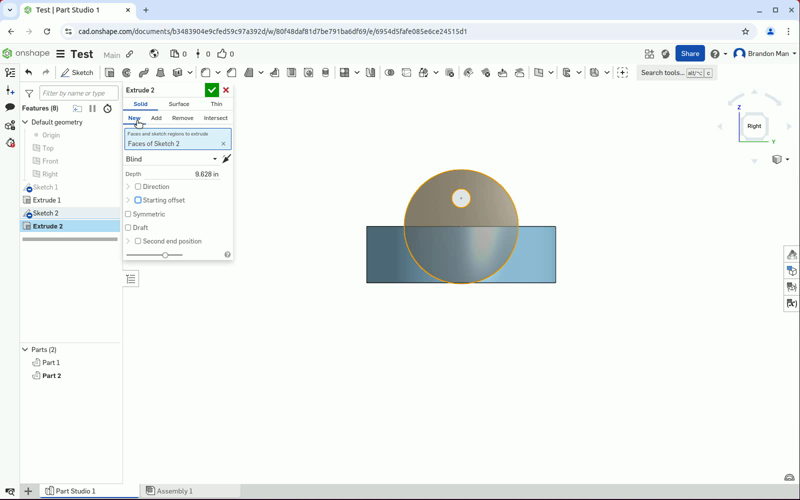
key(tab, 2)
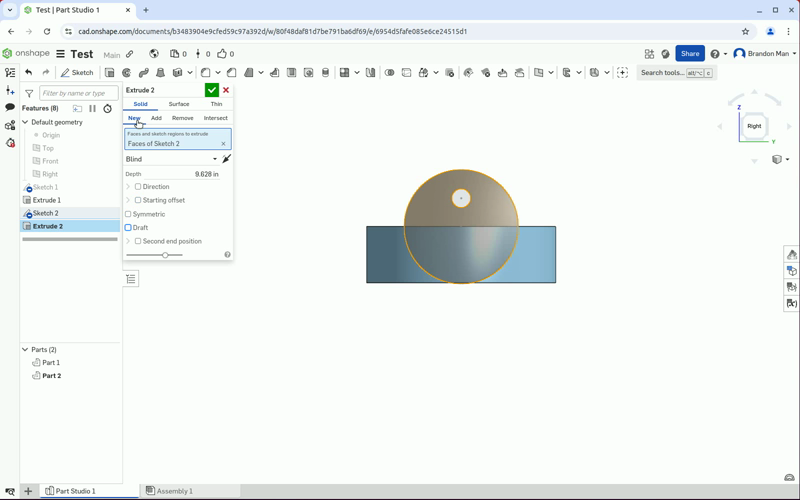
key(space)
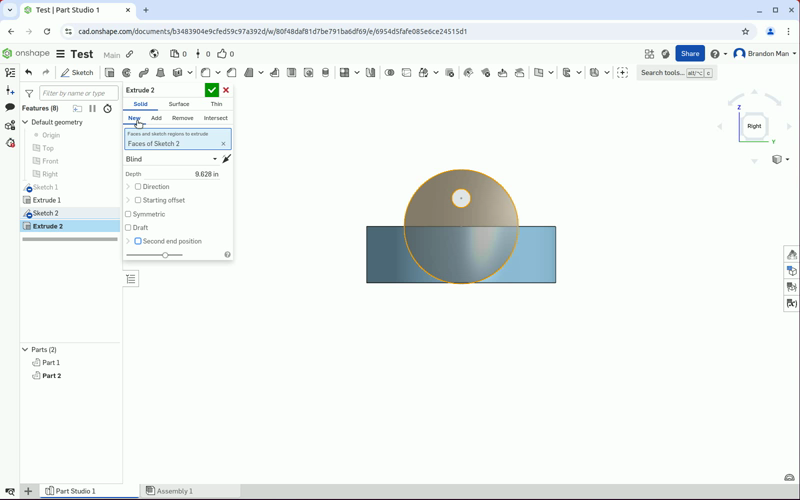
key(tab, 3)
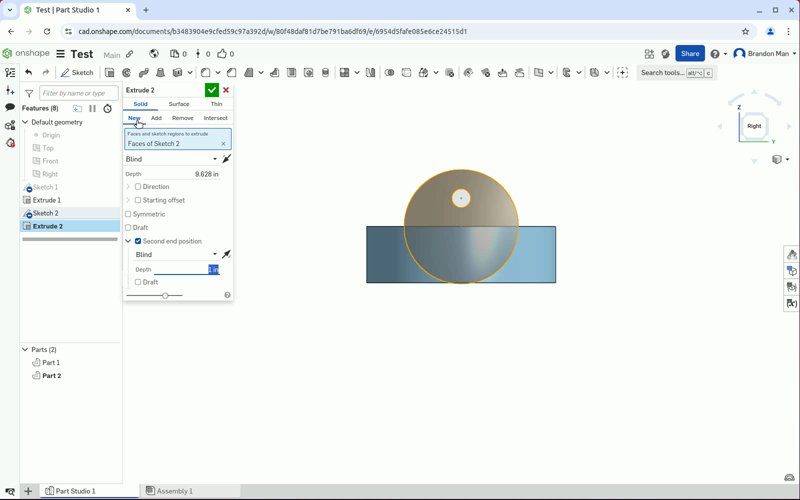
text(9.628)
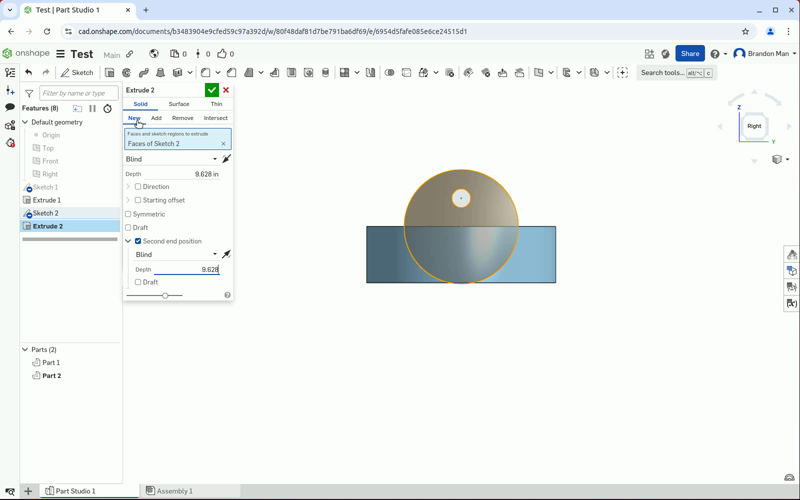
key(enter)
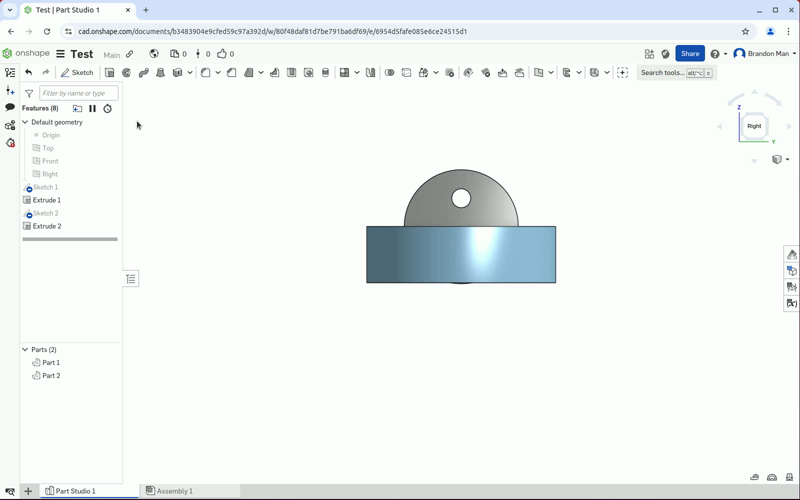
key(shift+h)
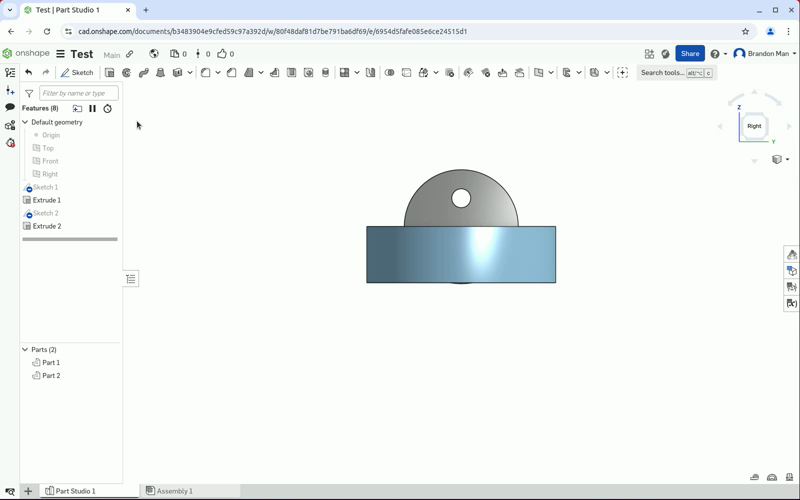
key(shift+h)
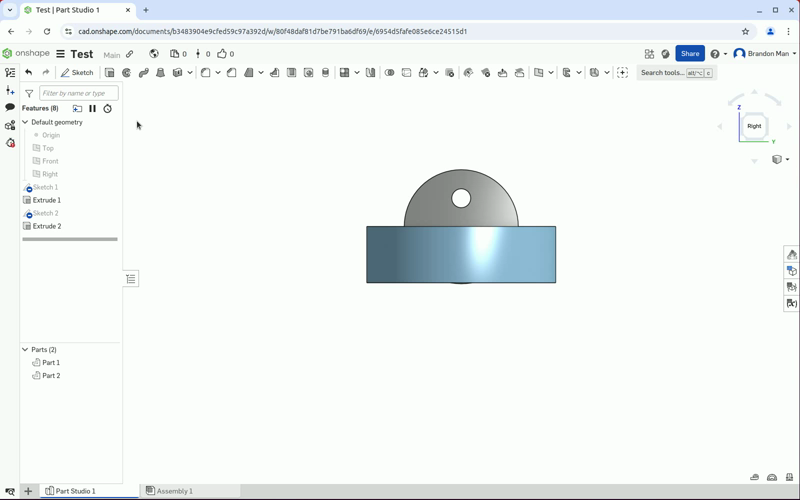
key(shift+7)
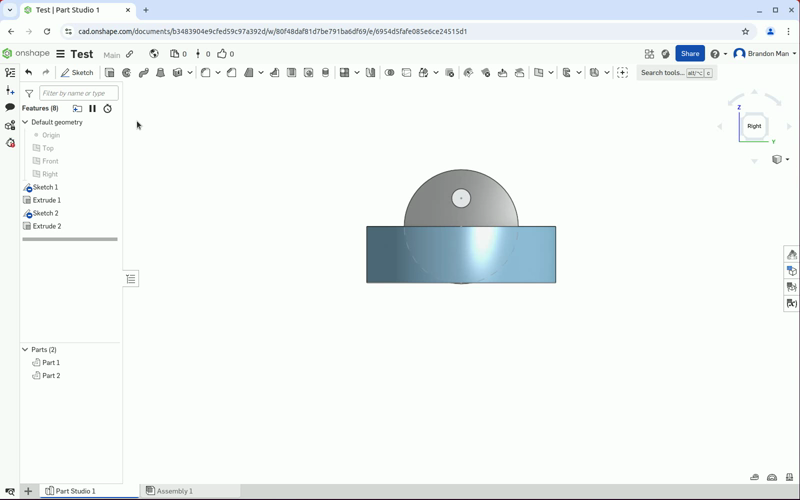
key(right, 2)
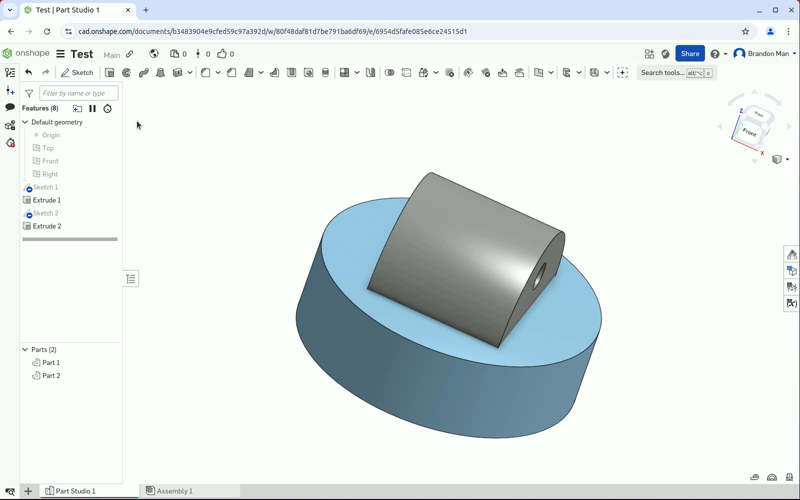
key(down, 2)
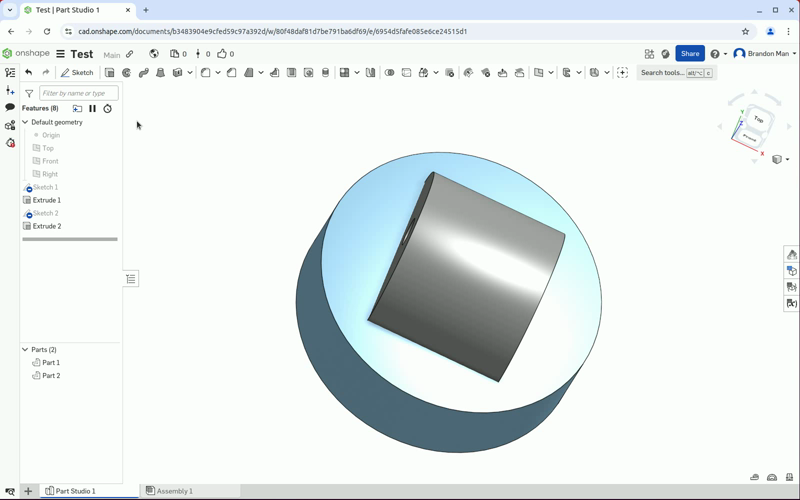
key(up, 2)
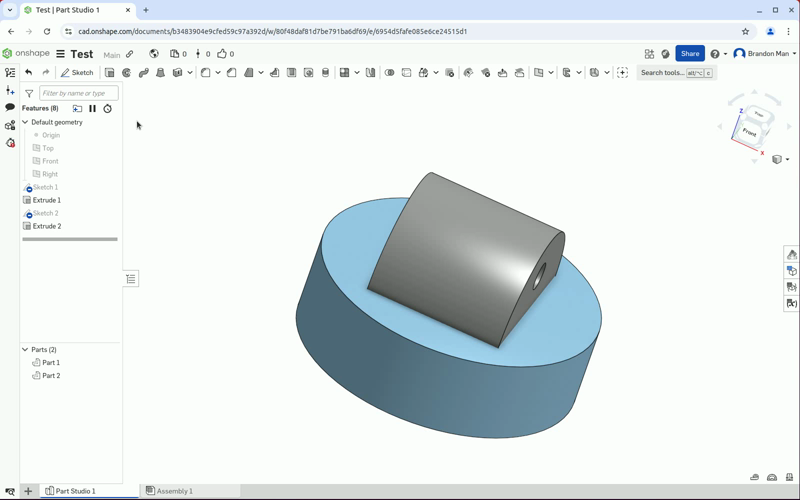
key(left, 2)
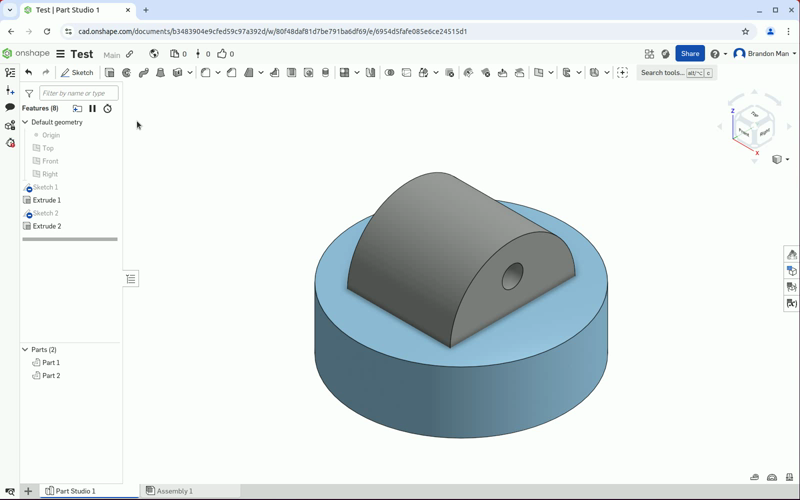
mouse_move(73, 189)
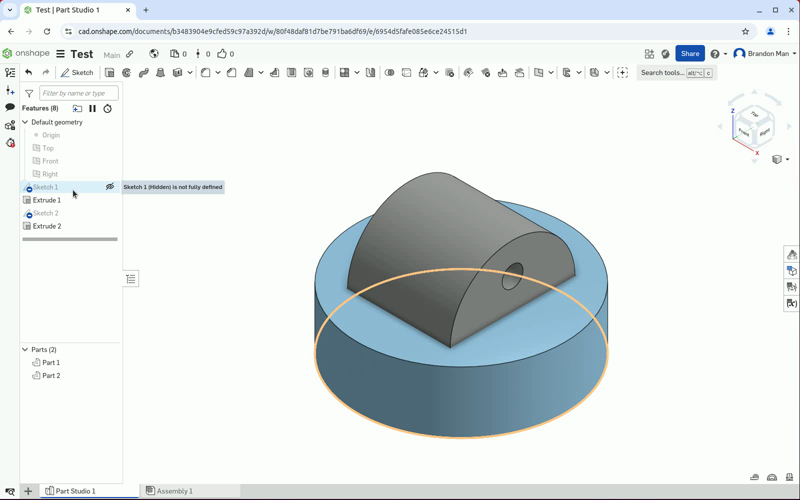
click(73, 189)